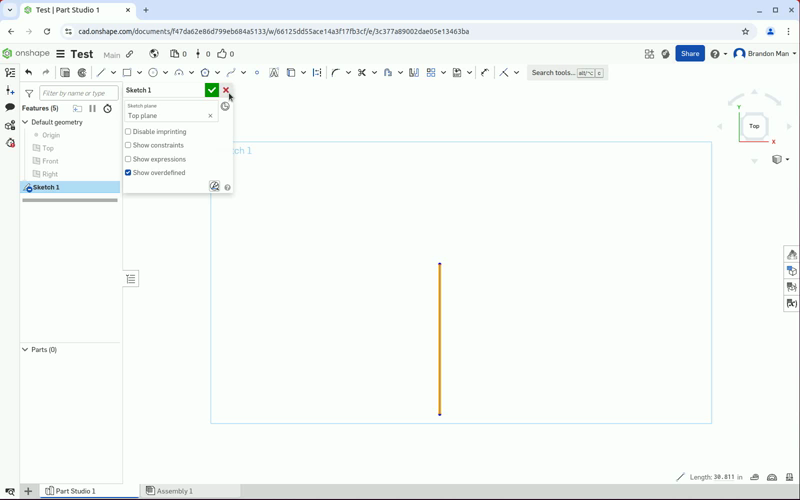
key(shift+h)
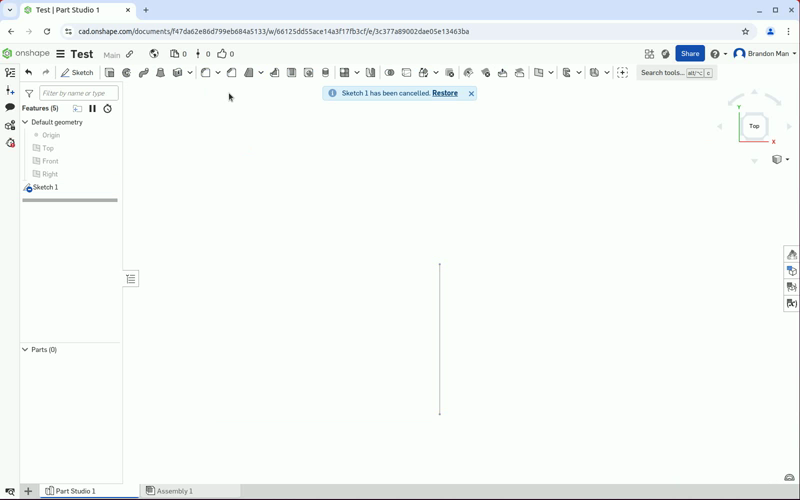
key(shift+s)
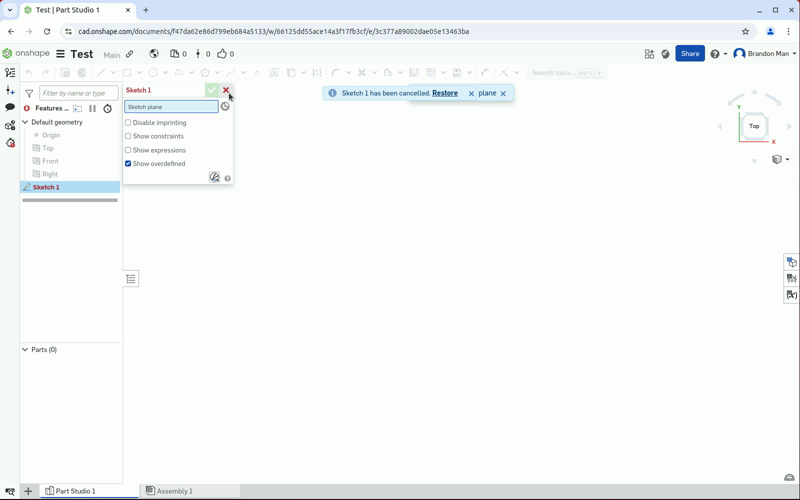
mouse_move(73, 150)
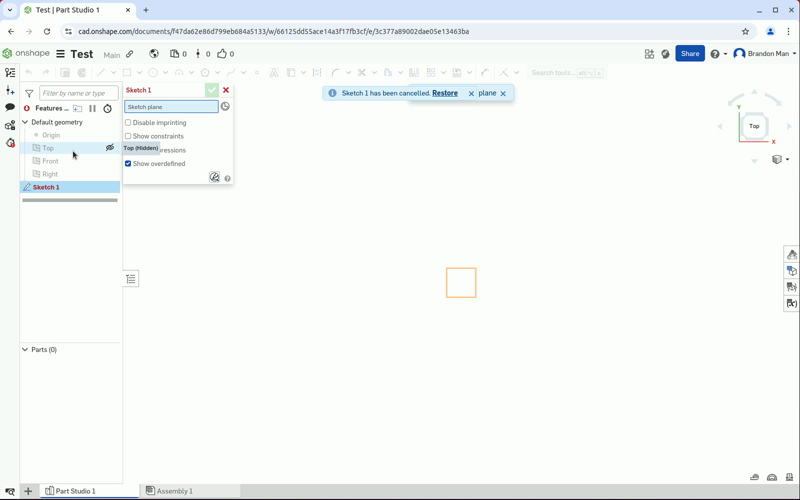
click(73, 150)
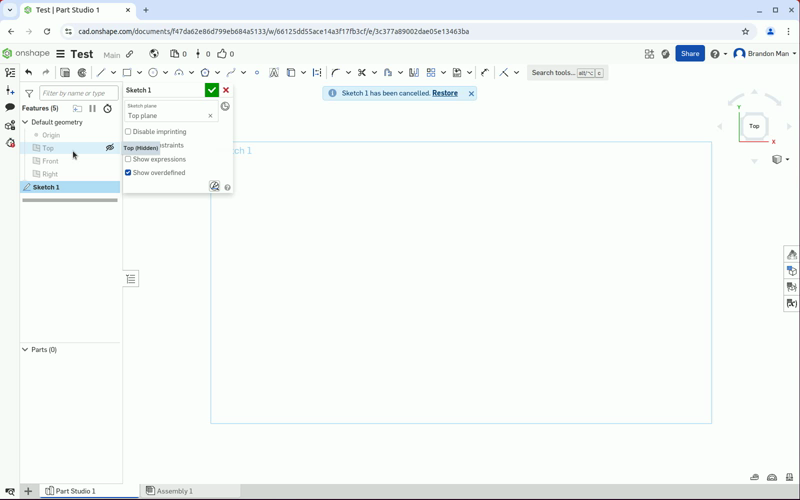
mouse_move(73, 352)
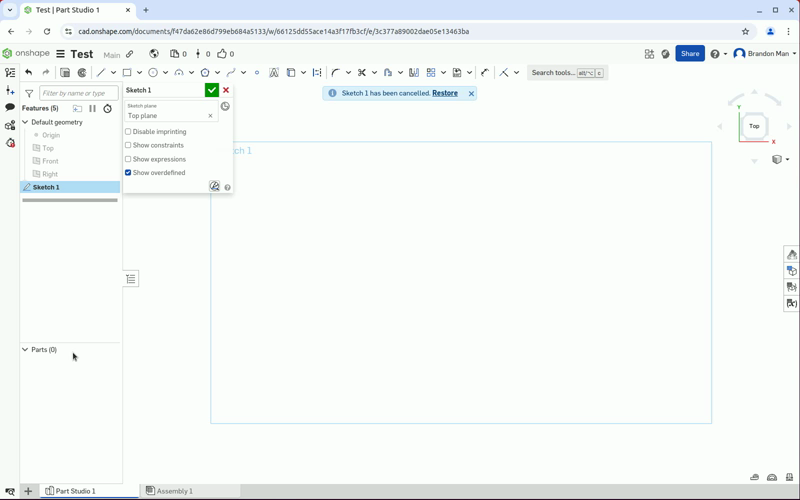
key(y)
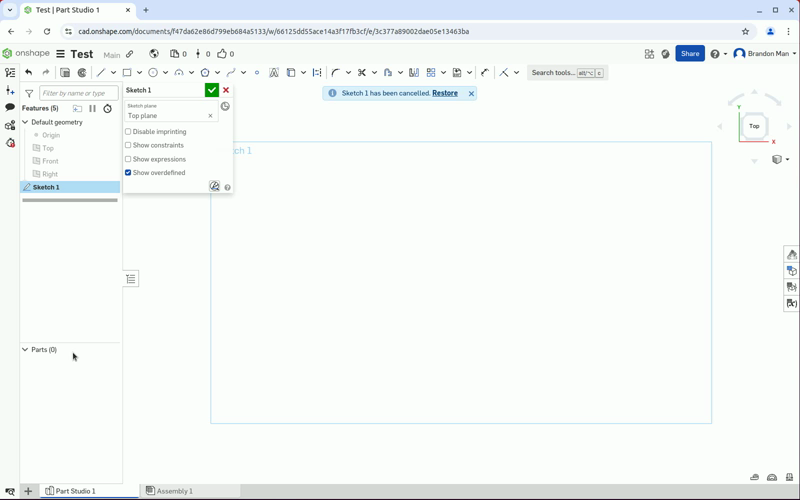
key(a)
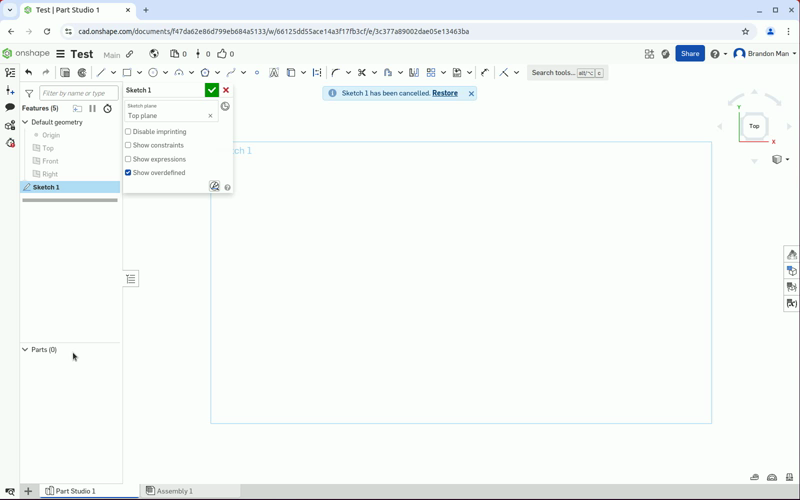
key_down(shift)
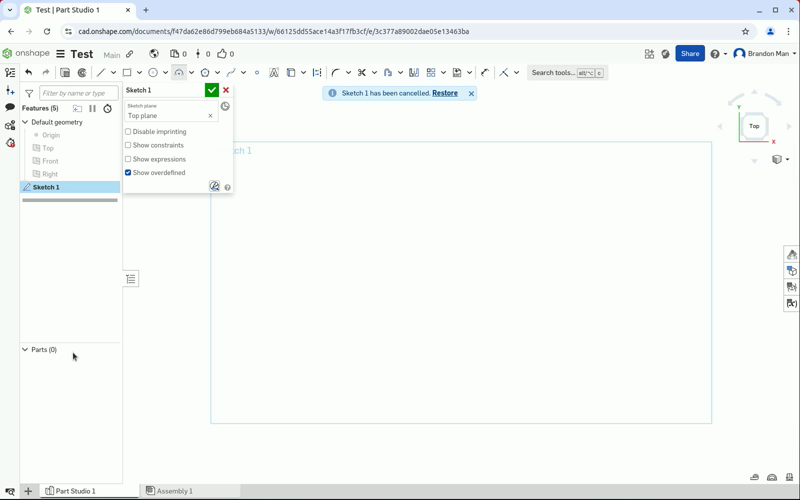
mouse_move(348, 282)
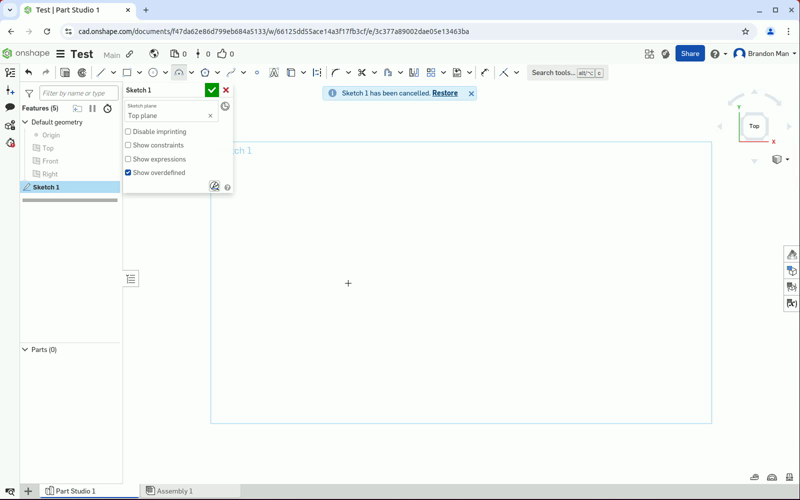
click(348, 282)
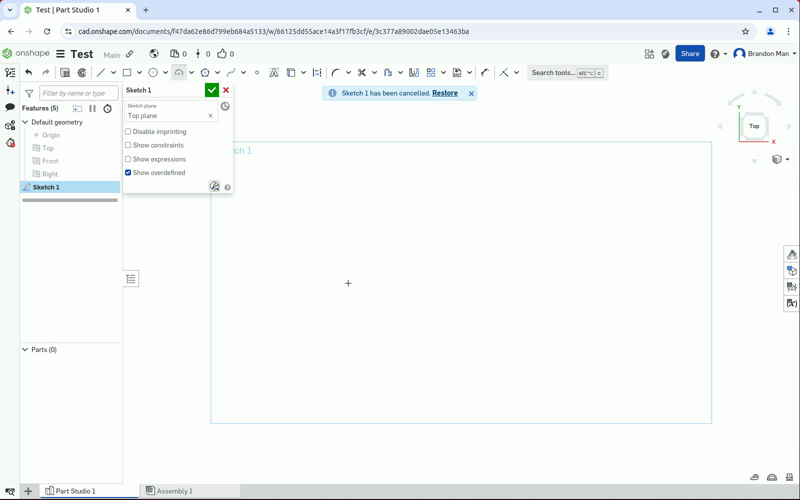
key_up(shift)
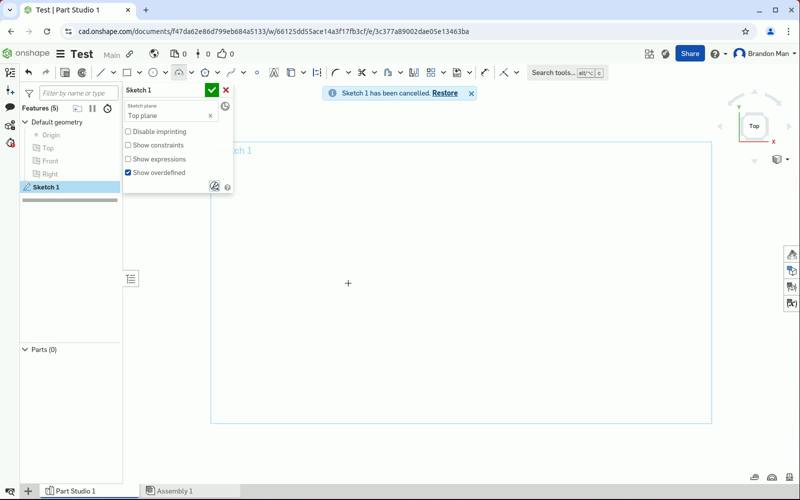
key_down(shift)
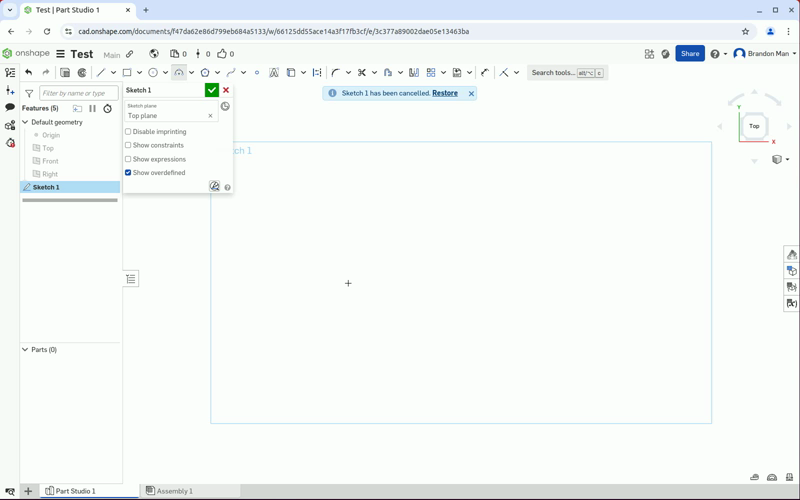
mouse_move(543, 209)
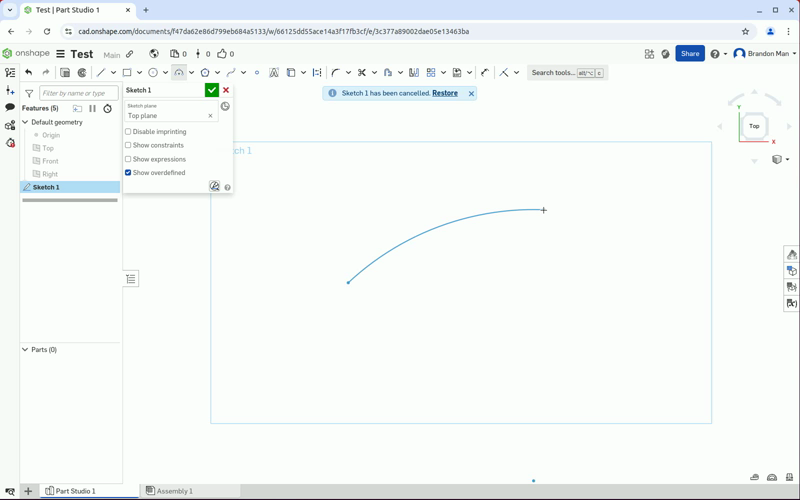
click(543, 209)
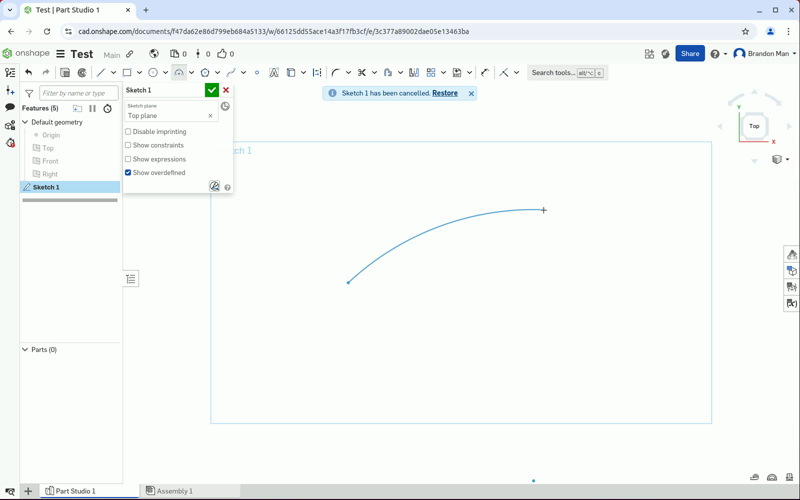
mouse_move(498, 387)
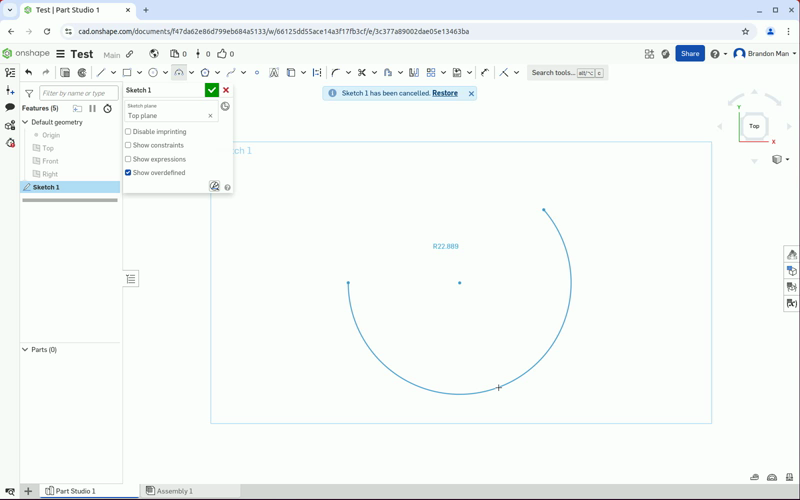
click(498, 387)
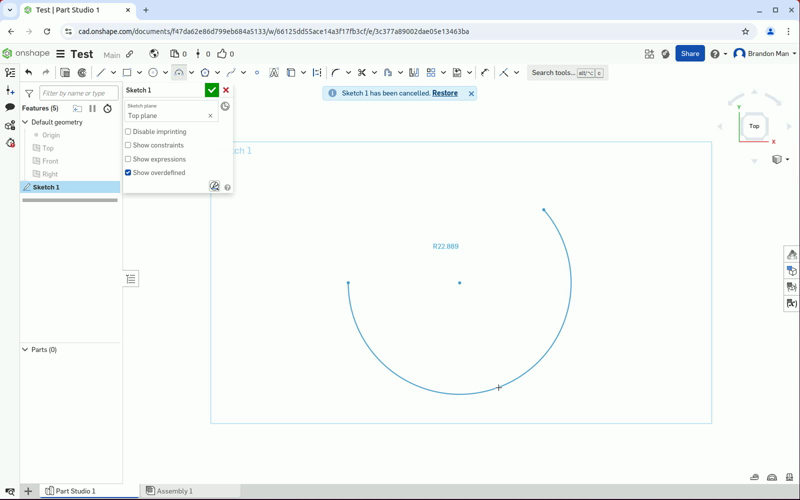
key_up(shift)
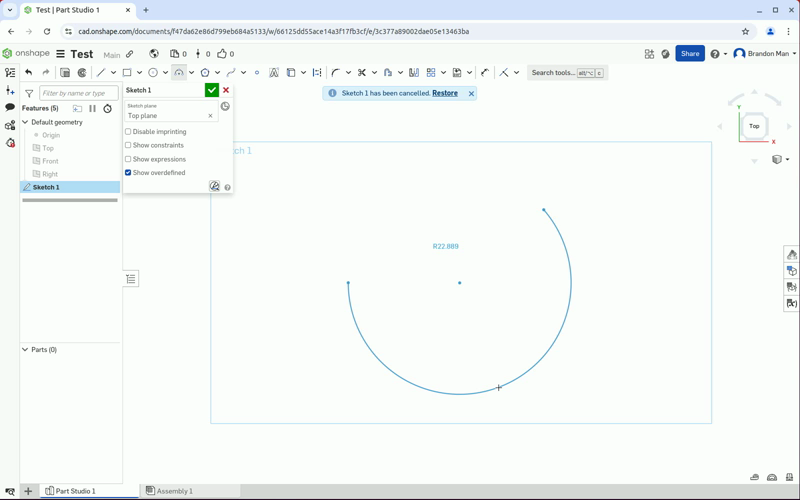
mouse_move(543, 209)
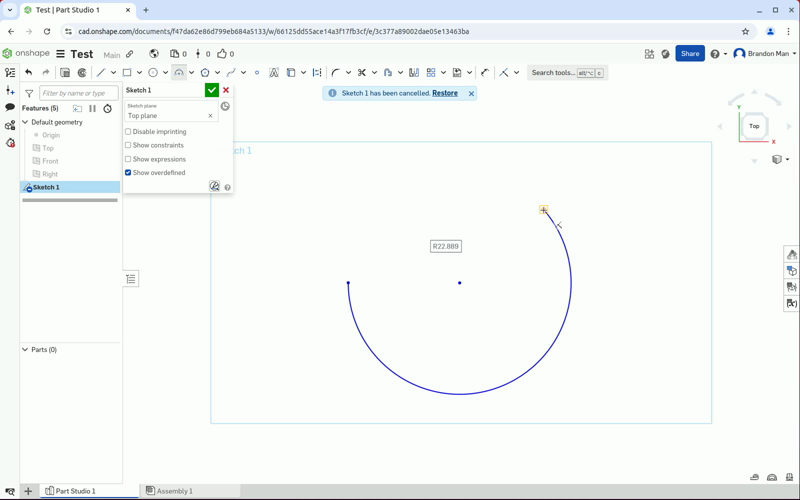
click(543, 209)
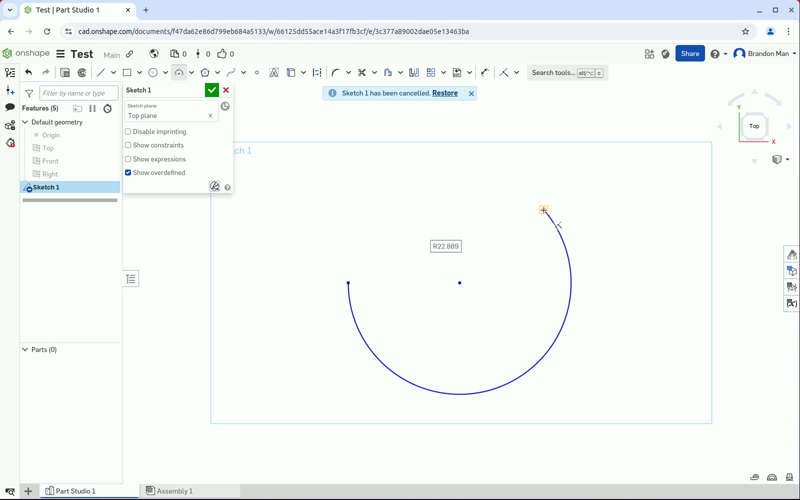
key_down(shift)
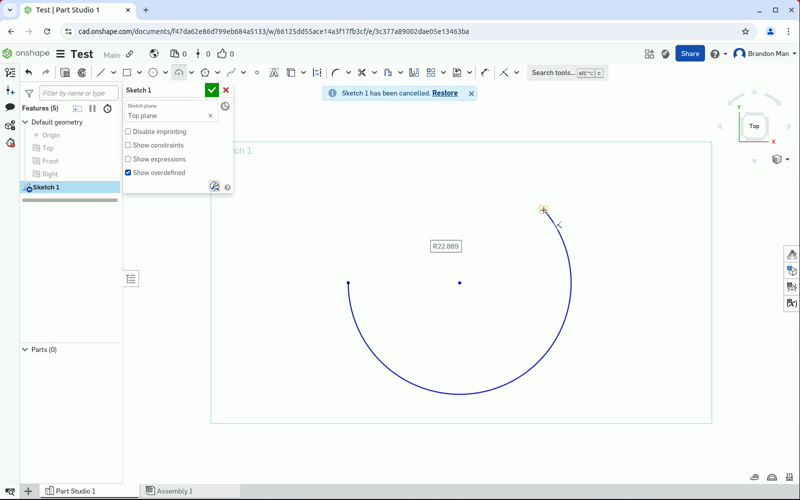
mouse_move(510, 240)
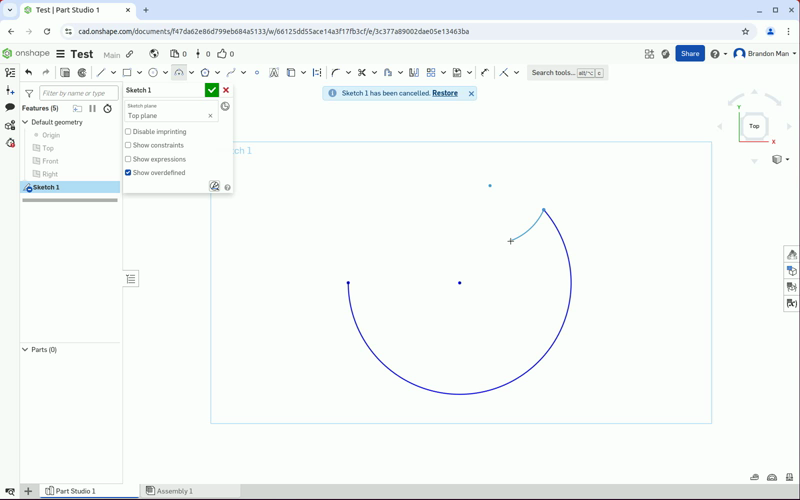
click(510, 240)
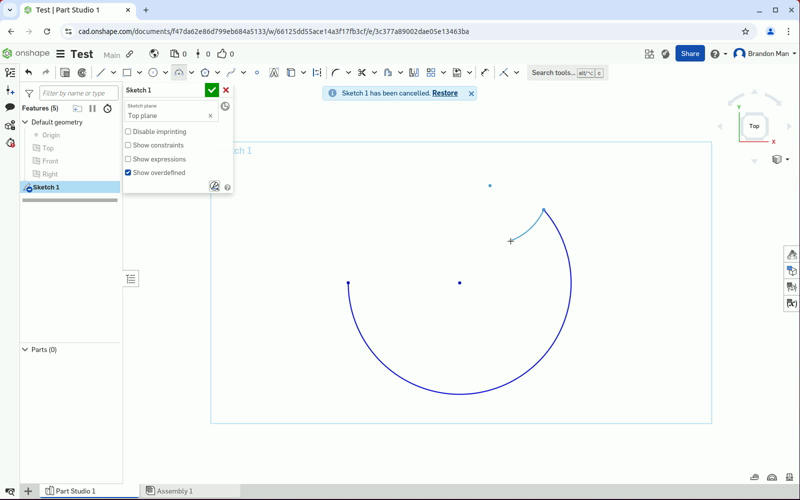
mouse_move(512, 208)
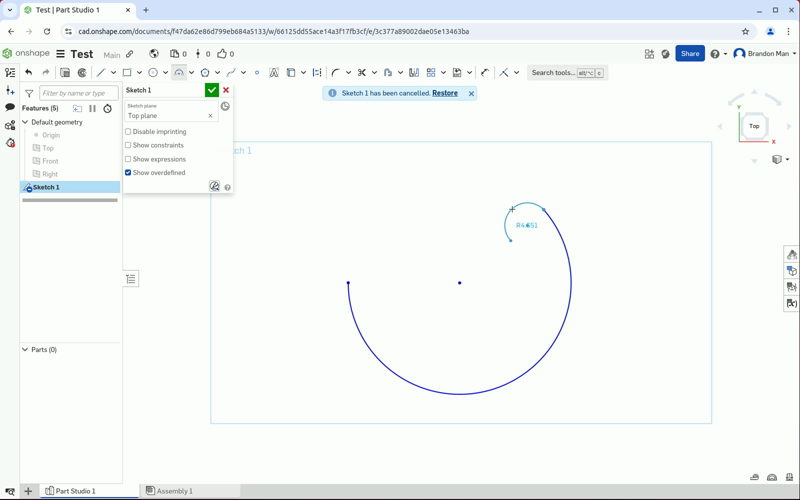
click(512, 208)
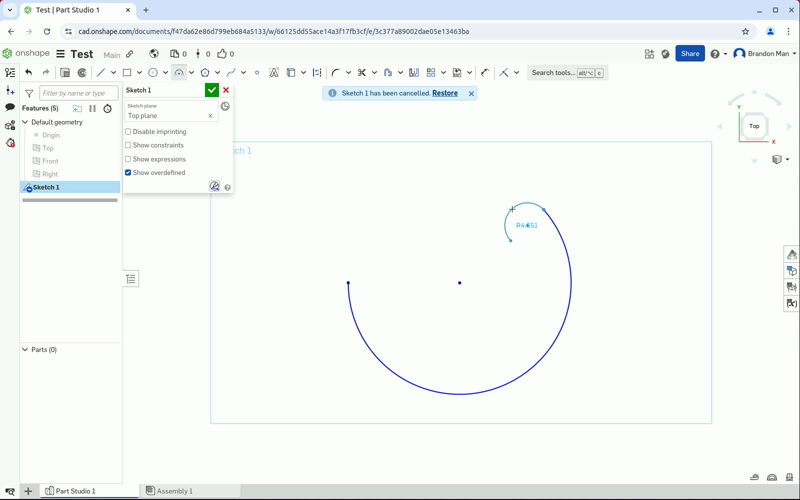
key_up(shift)
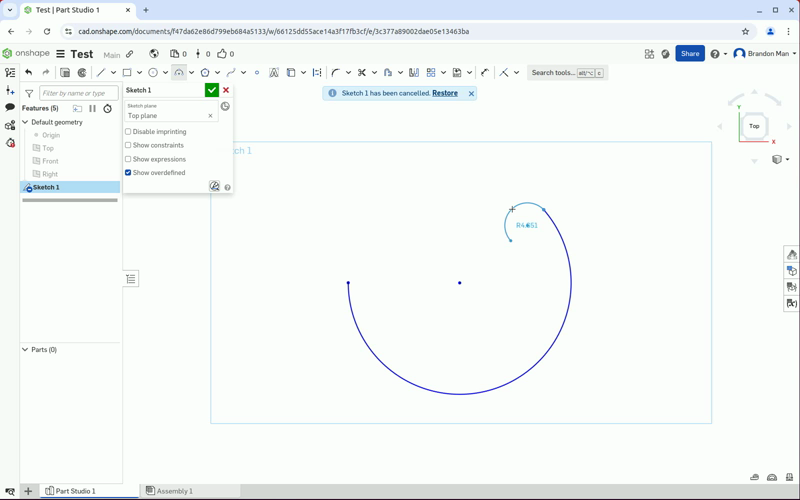
mouse_move(510, 240)
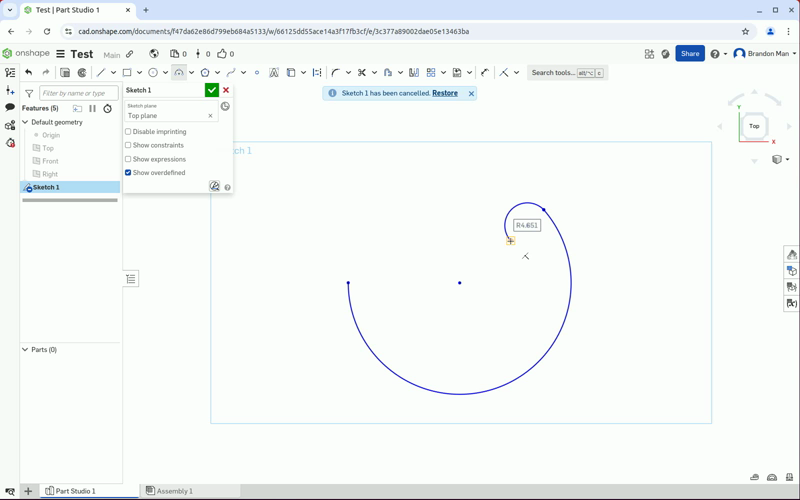
click(510, 240)
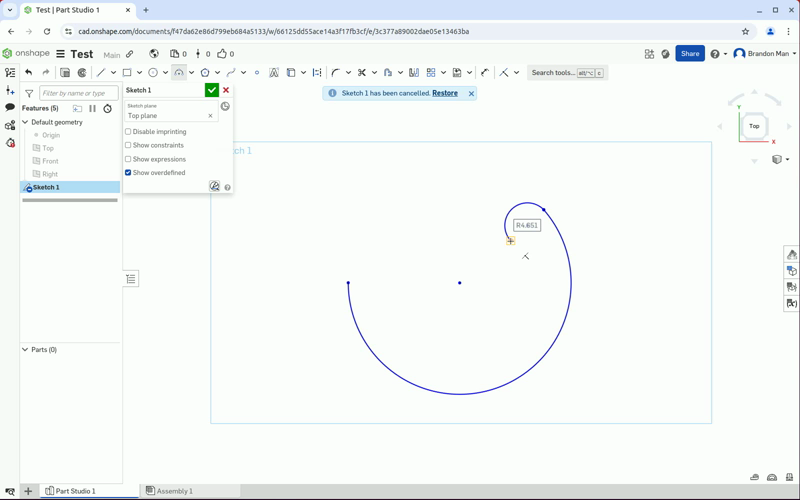
key_down(shift)
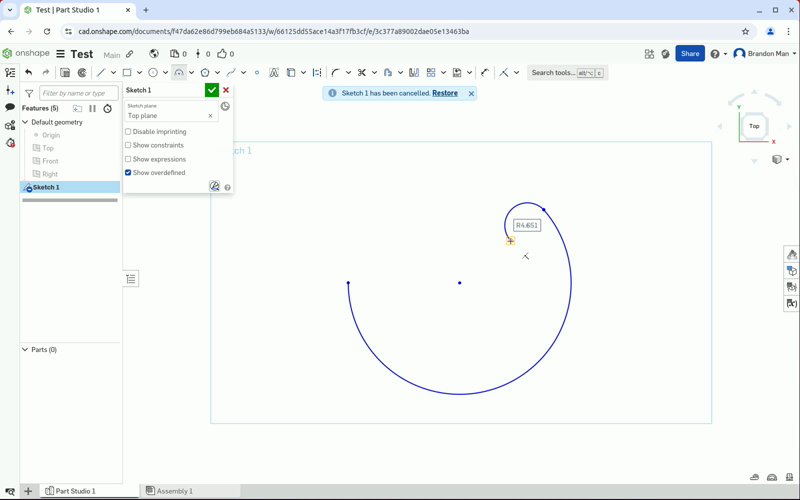
mouse_move(395, 282)
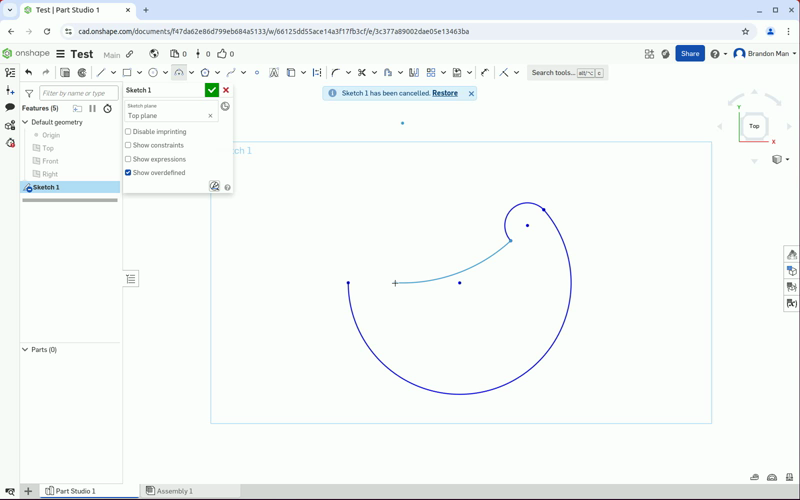
click(395, 282)
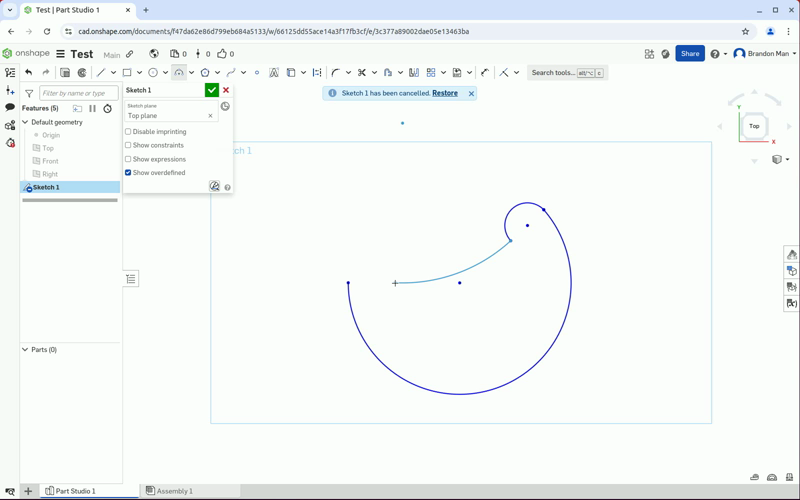
mouse_move(483, 344)
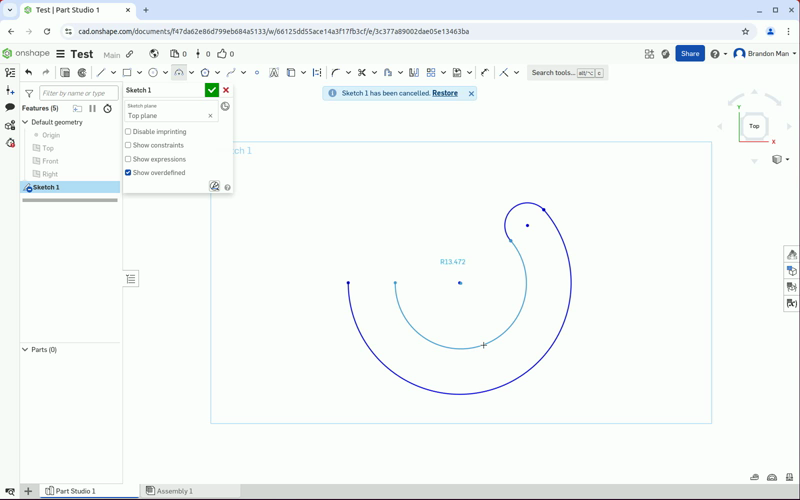
click(483, 344)
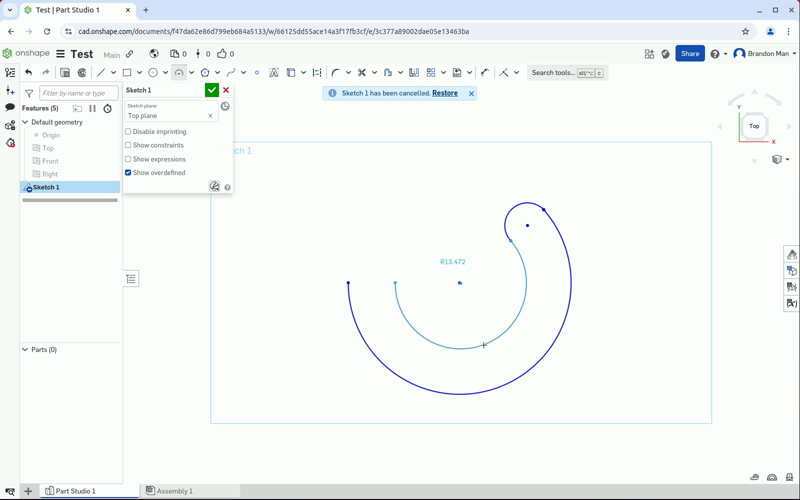
key_up(shift)
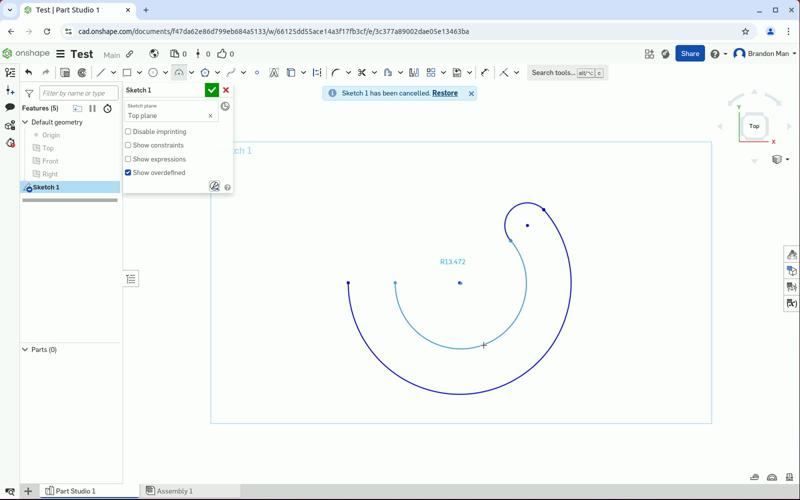
mouse_move(395, 282)
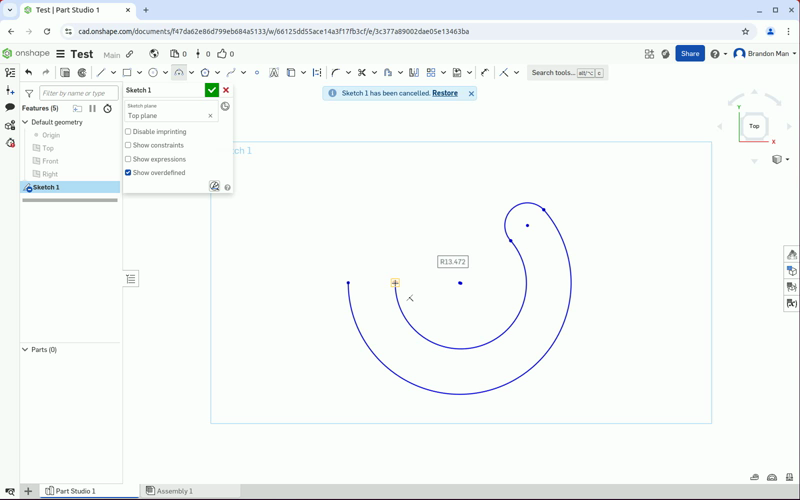
click(395, 282)
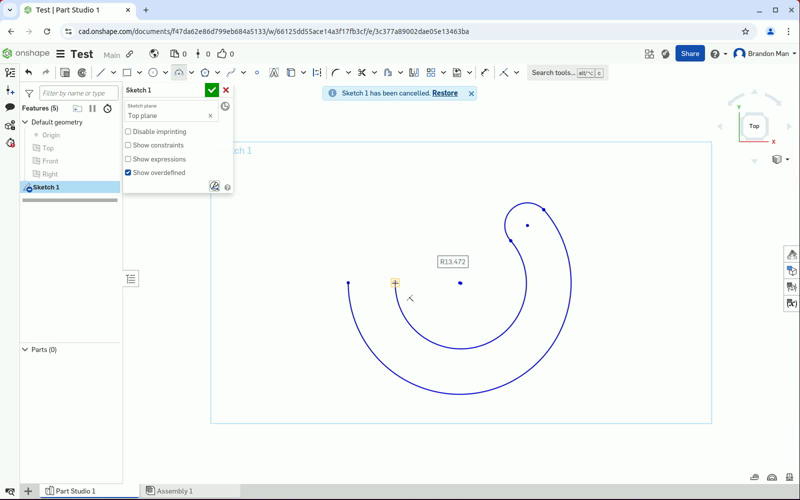
mouse_move(348, 282)
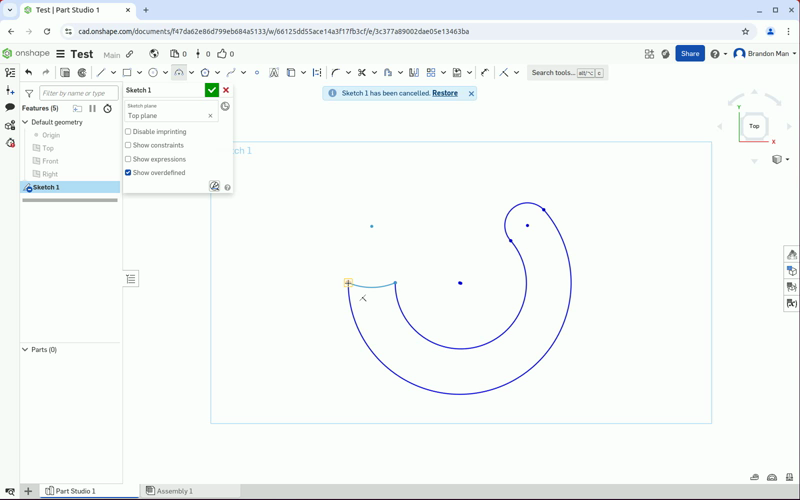
click(348, 282)
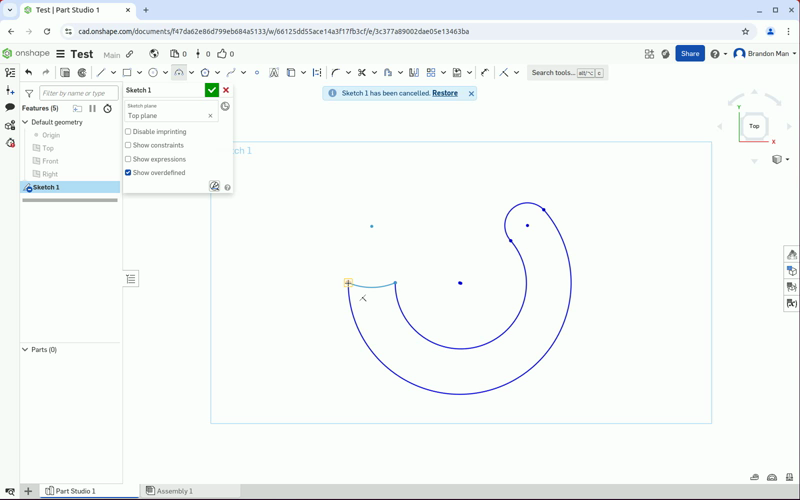
key_down(shift)
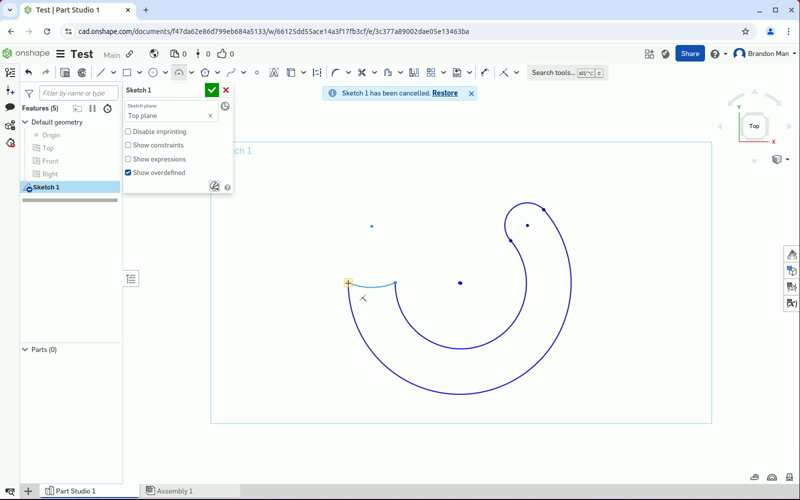
mouse_move(371, 259)
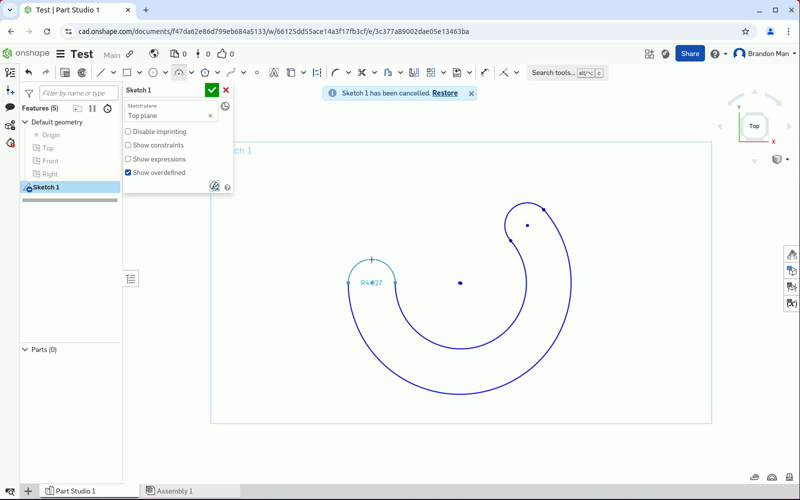
click(371, 259)
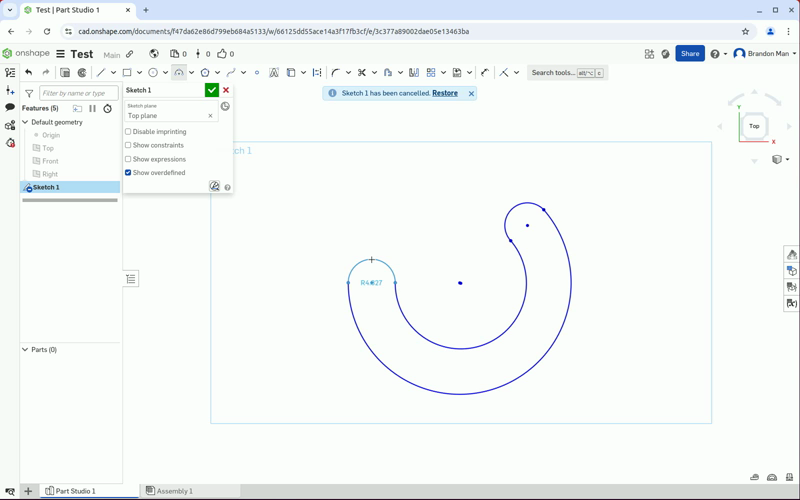
key_up(shift)
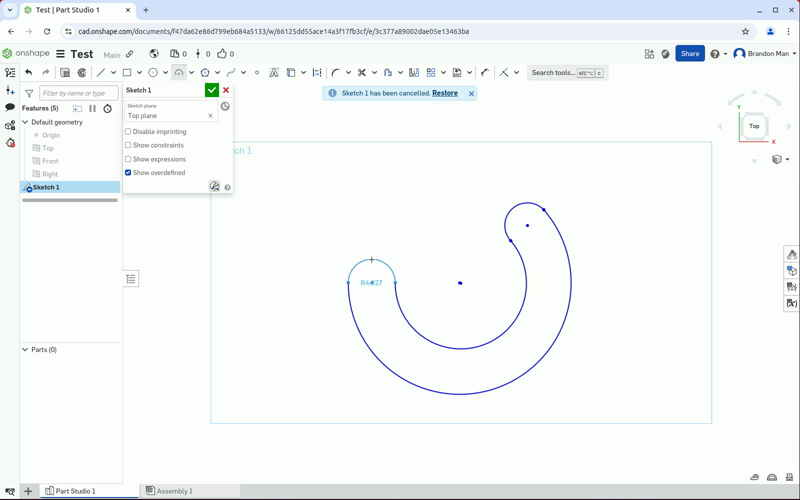
key(esc)
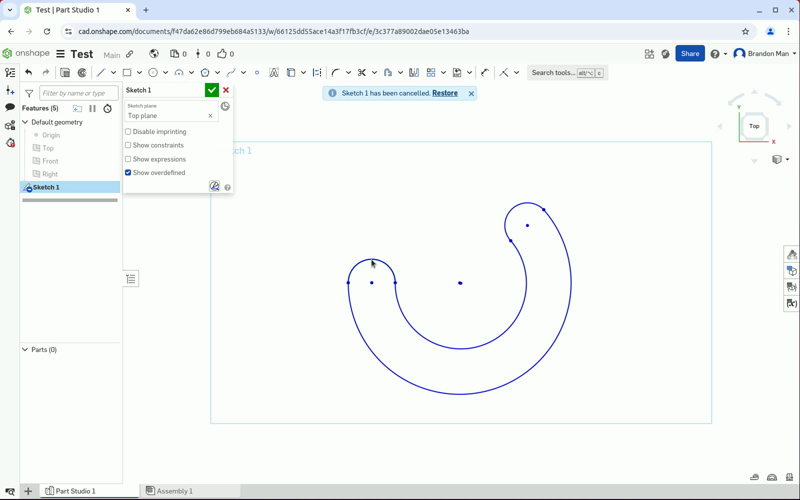
mouse_move(540, 253)
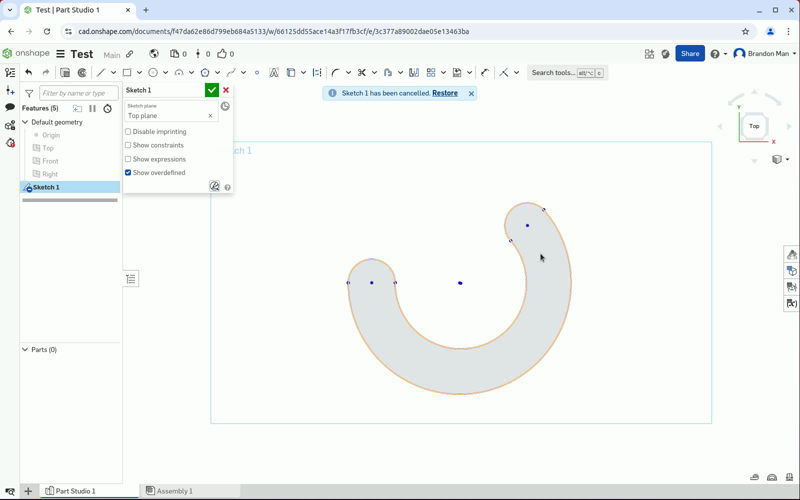
click(540, 253)
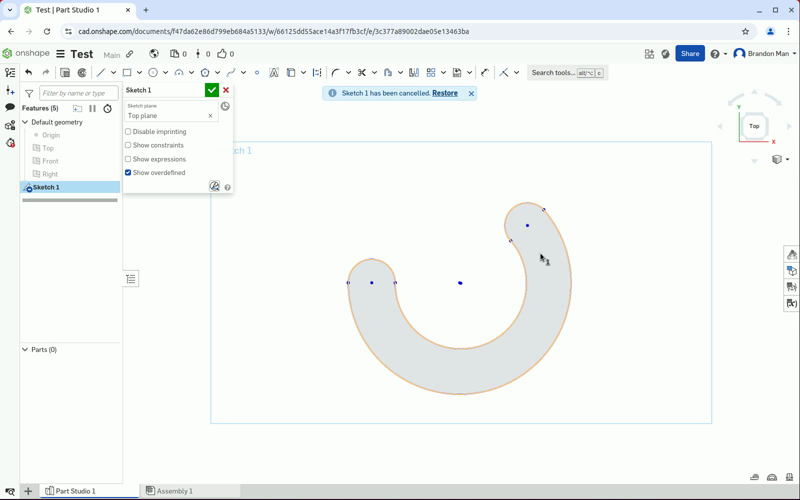
mouse_move(73, 352)
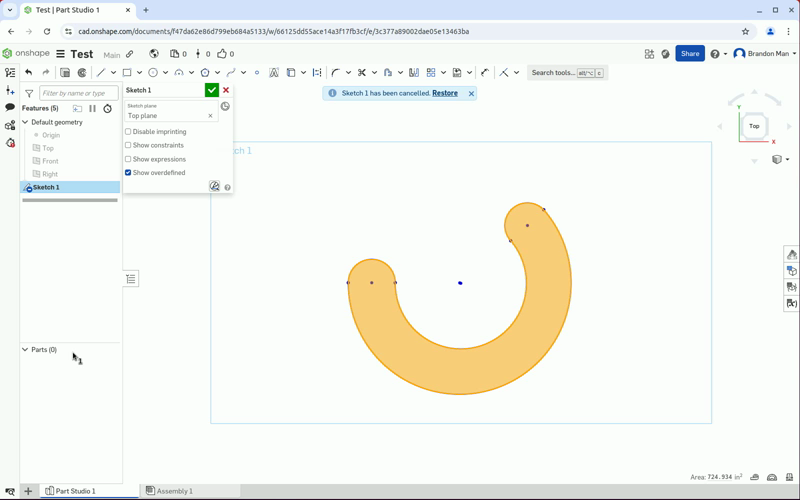
key(shift+y)
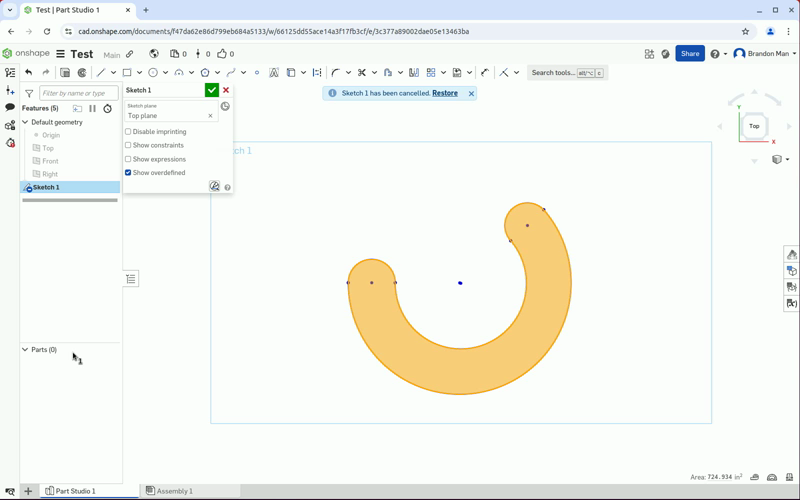
key(shift+e)
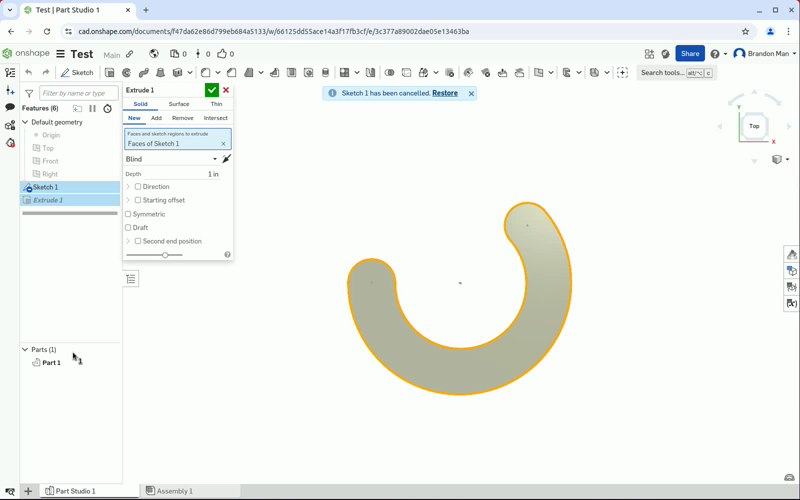
mouse_move(143, 106)
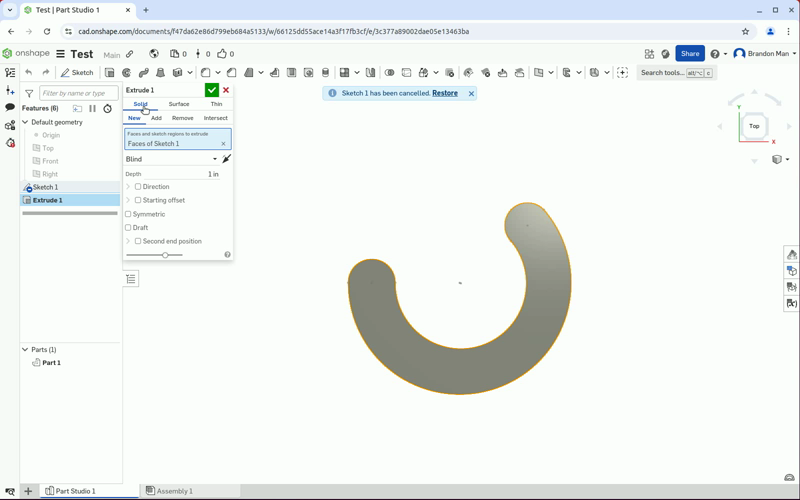
click(143, 106)
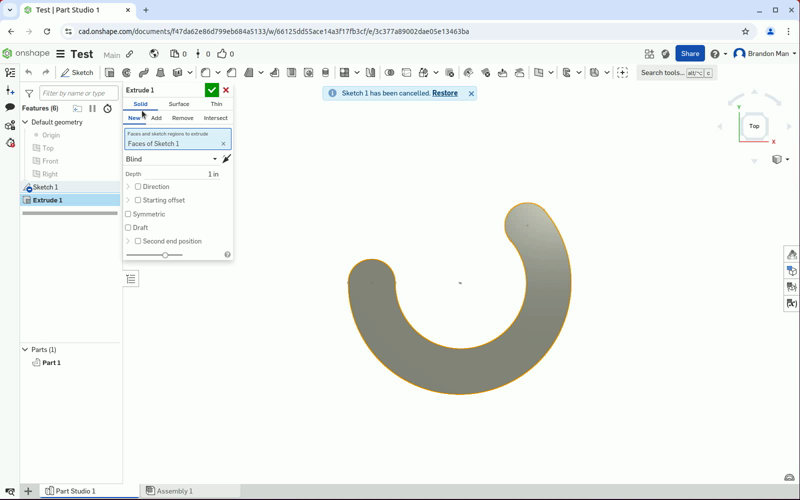
mouse_move(137, 120)
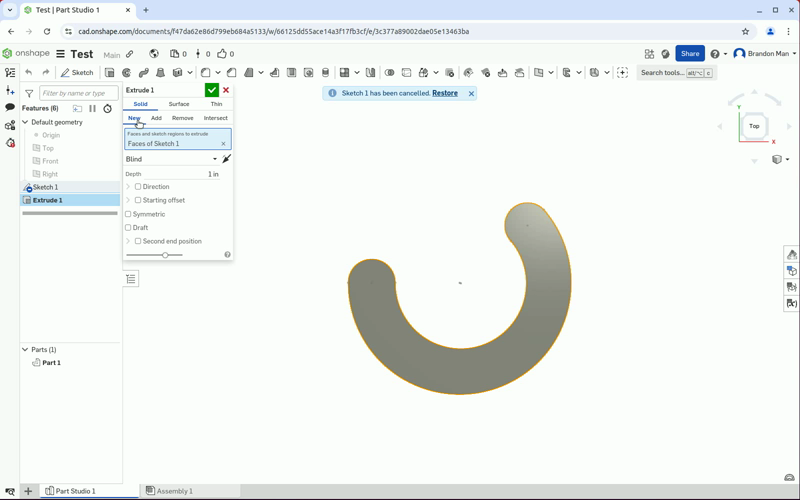
click(137, 120)
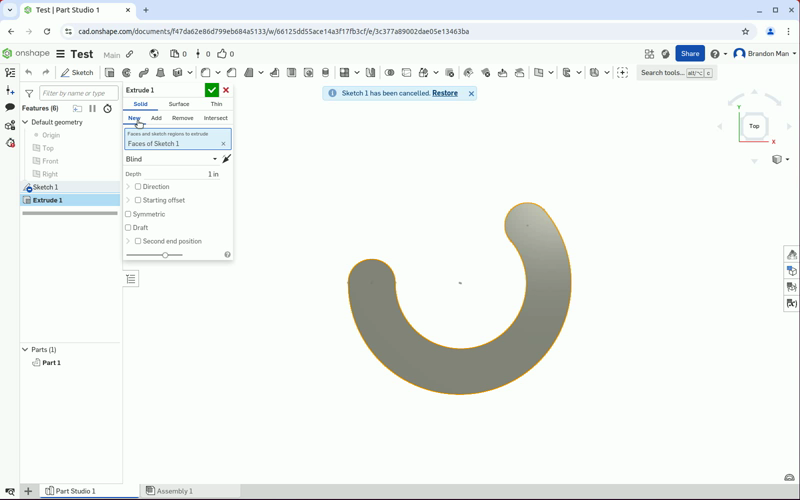
key(tab, 4)
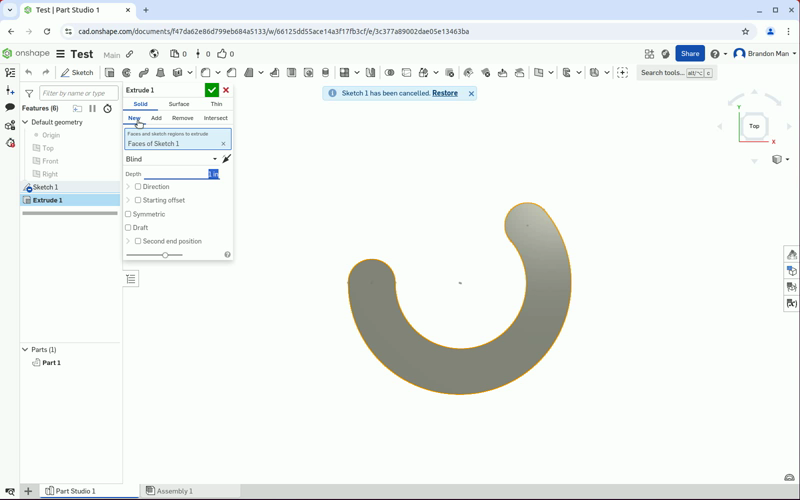
text(1.444)
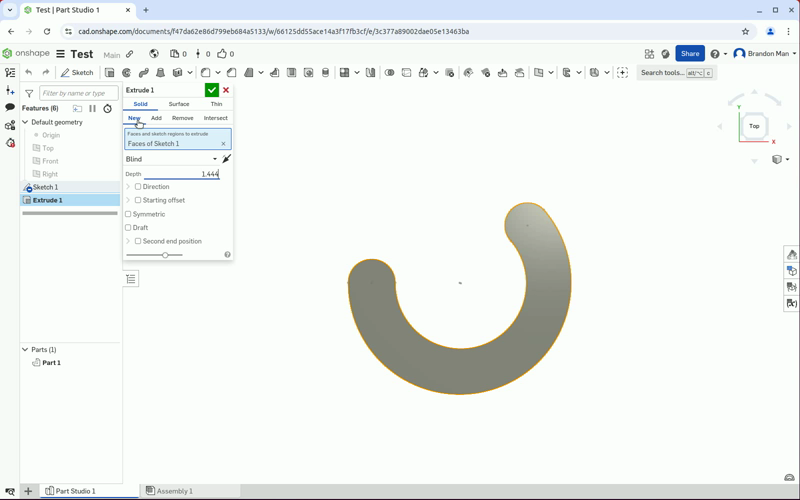
key(enter)
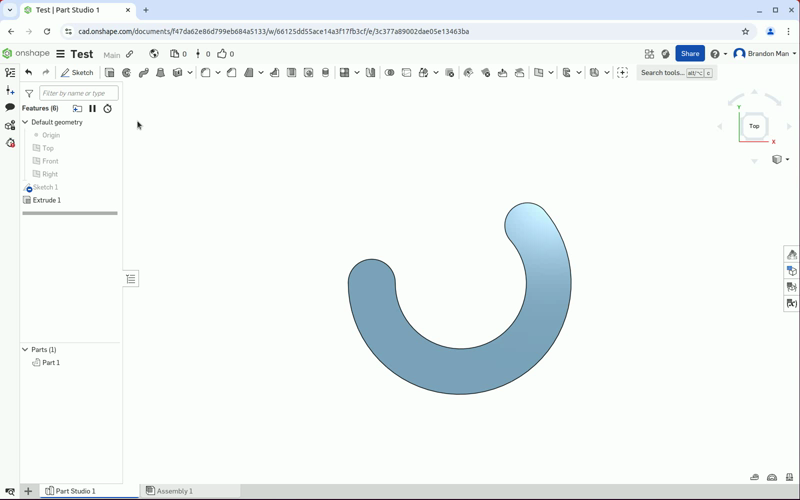
key(shift+h)
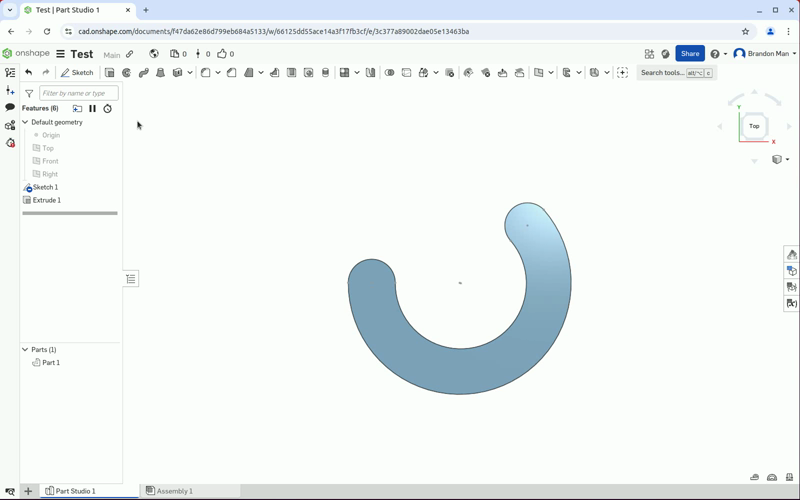
key(shift+h)
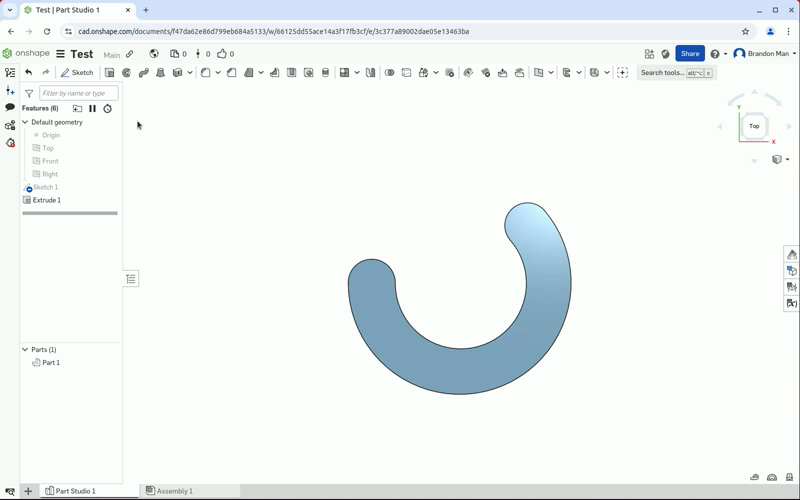
mouse_move(73, 189)
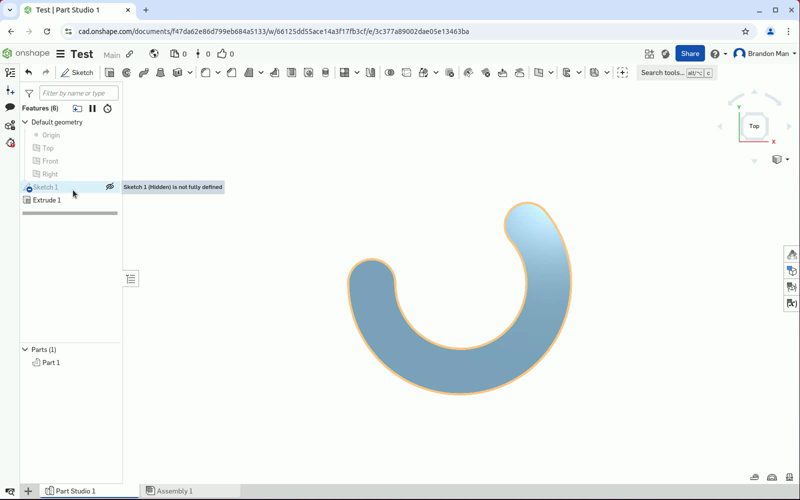
click(73, 189)
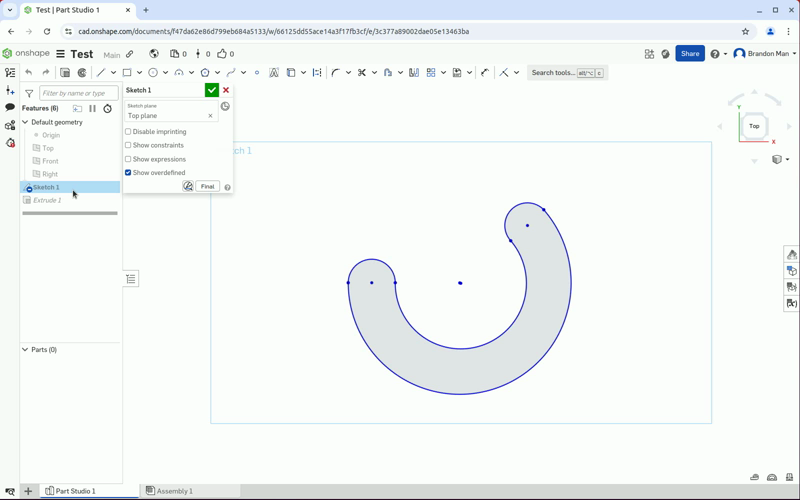
mouse_move(229, 92)
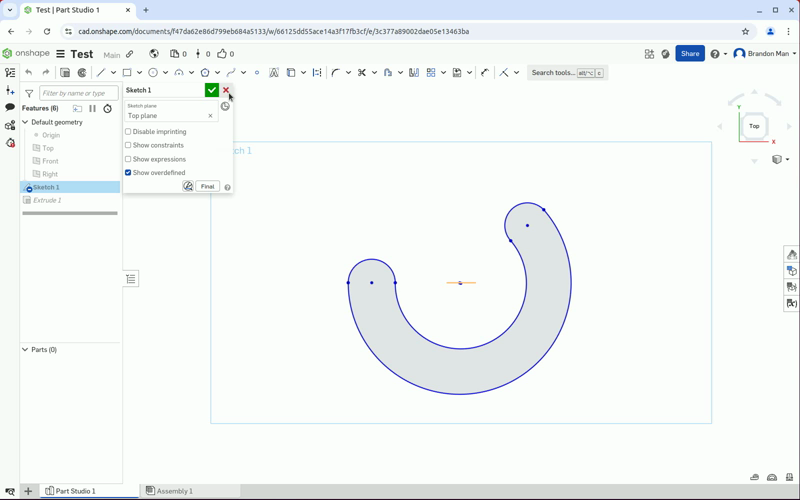
click(229, 92)
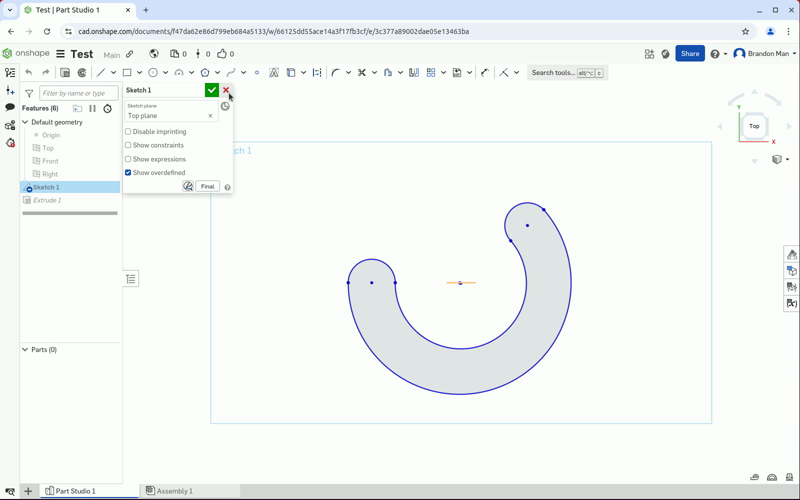
key(shift+s)
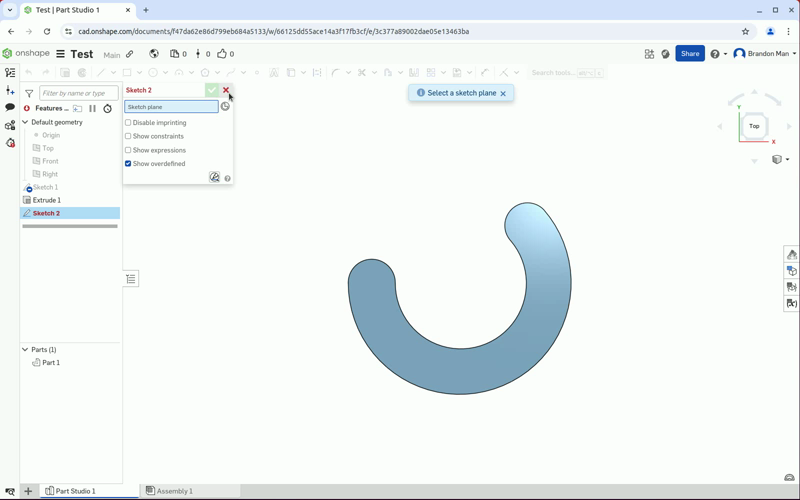
mouse_move(73, 150)
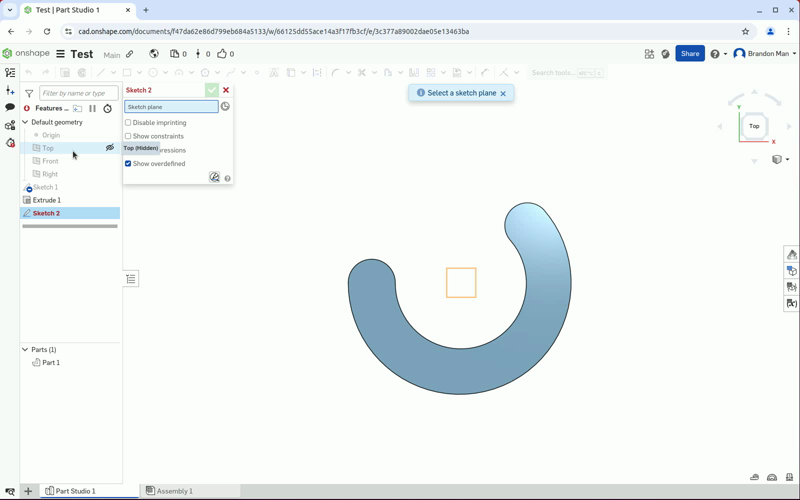
click(73, 150)
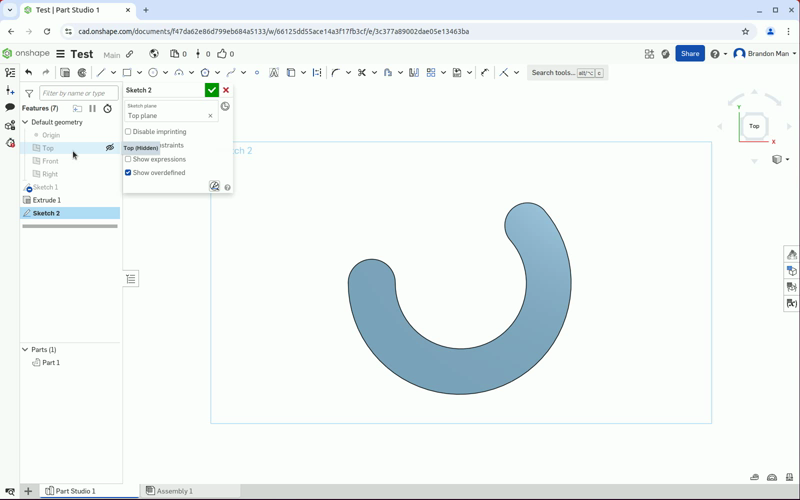
mouse_move(73, 352)
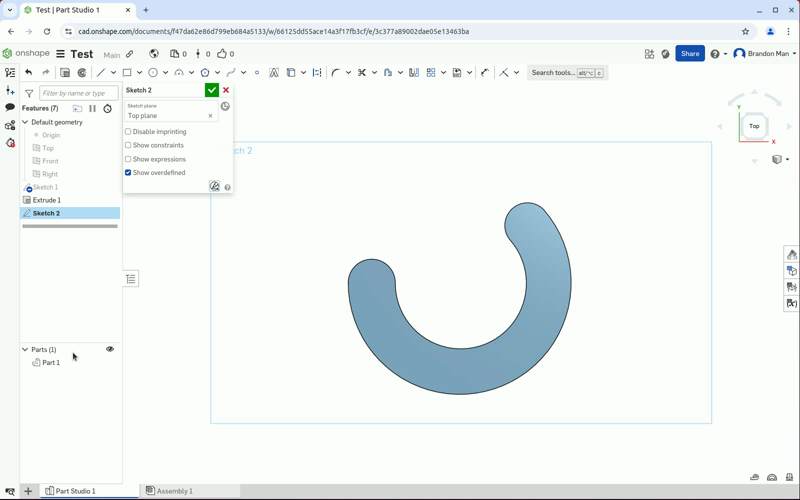
key(y)
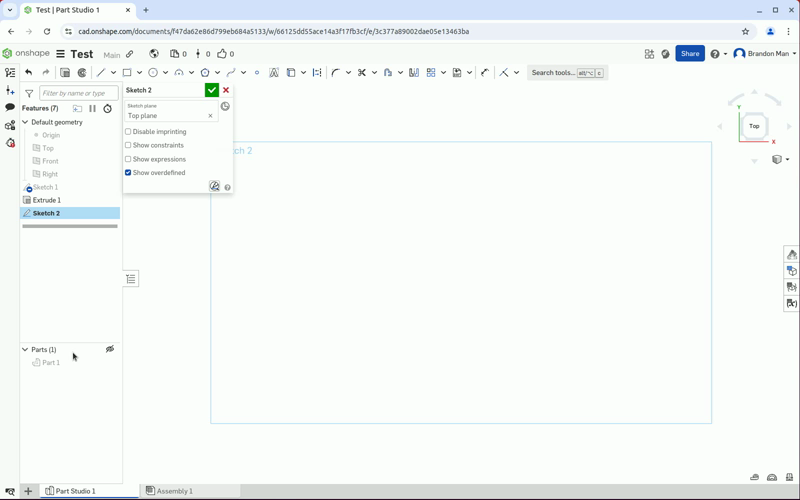
key(c)
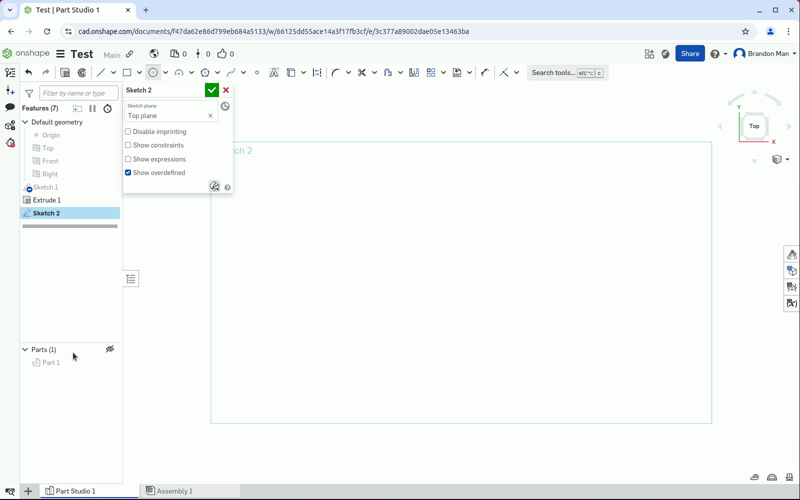
key_down(shift)
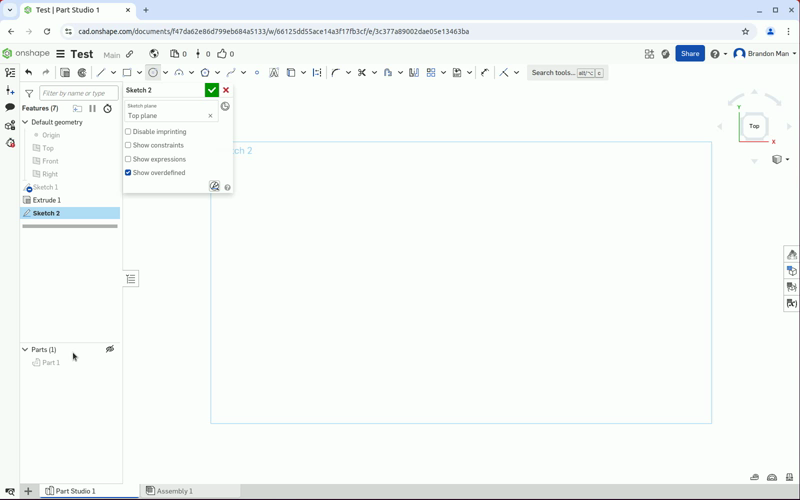
mouse_move(394, 224)
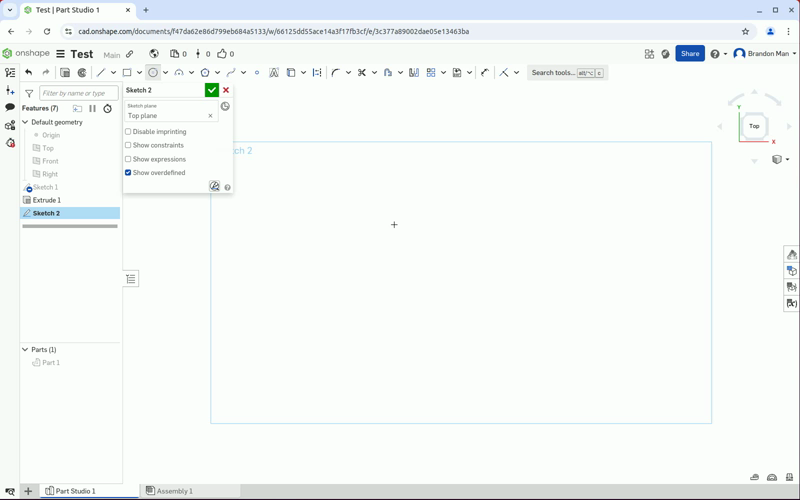
click(394, 224)
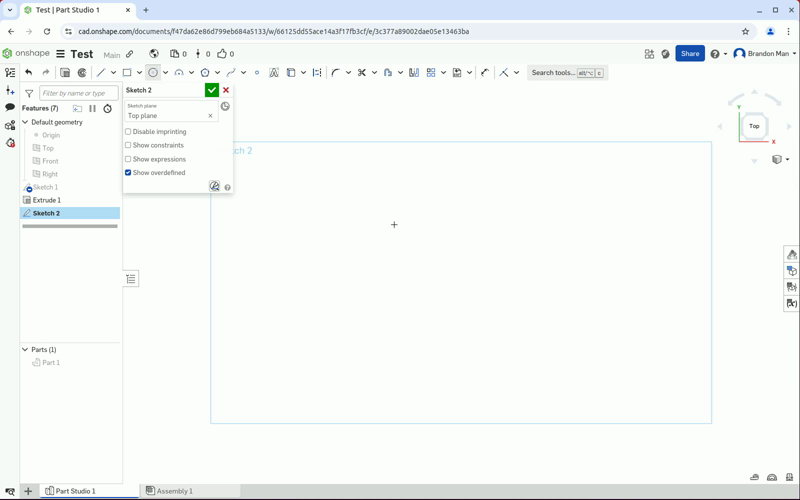
key_up(shift)
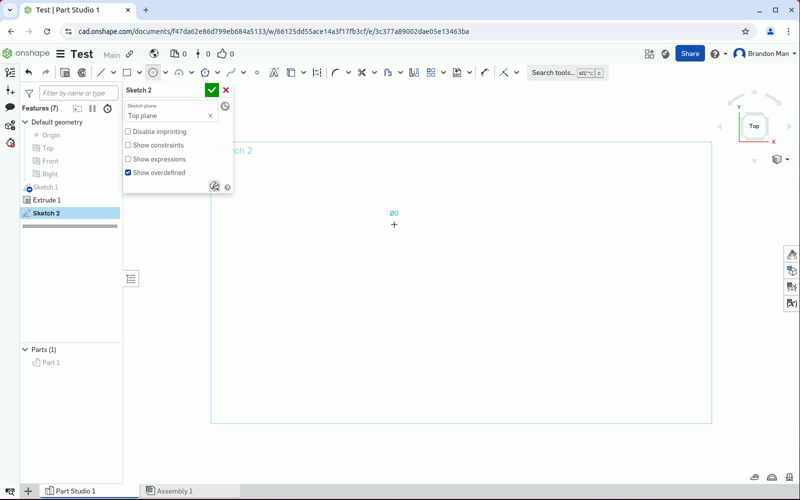
mouse_move(418, 224)
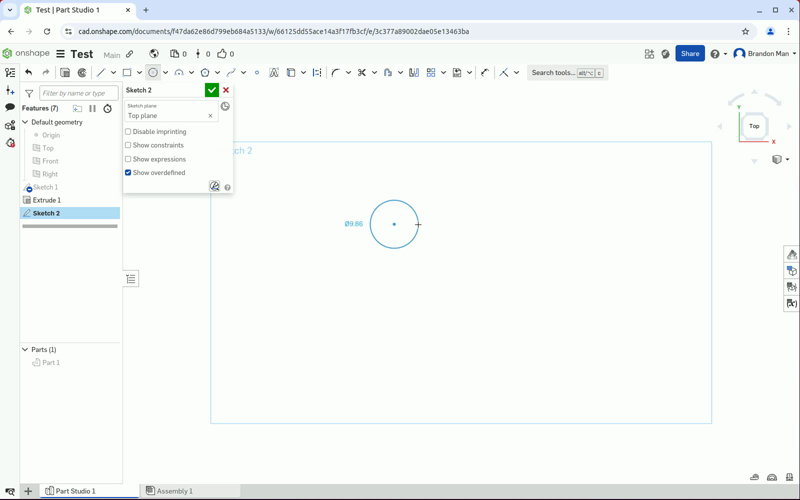
click(418, 224)
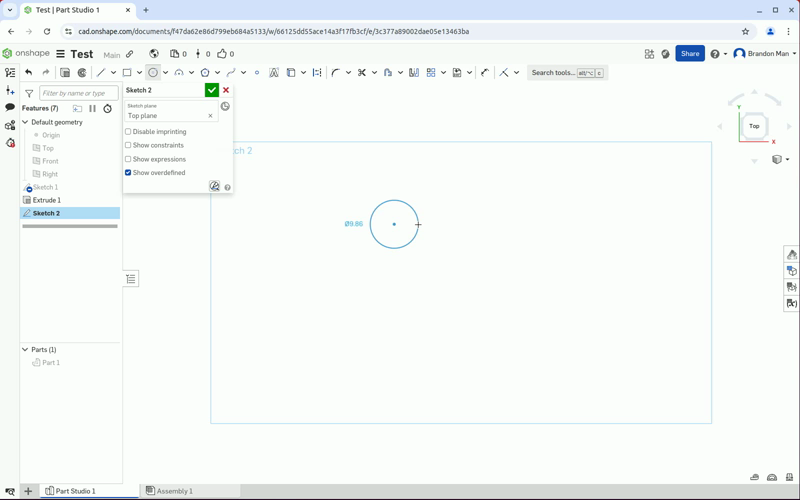
key(esc)
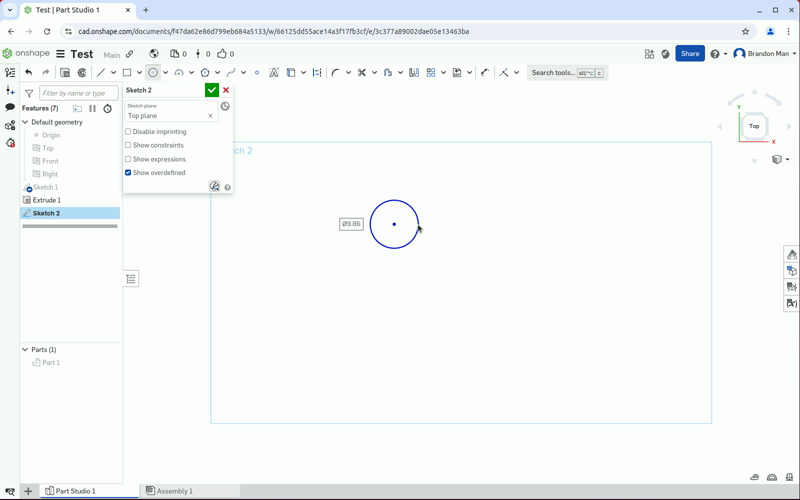
mouse_move(379, 233)
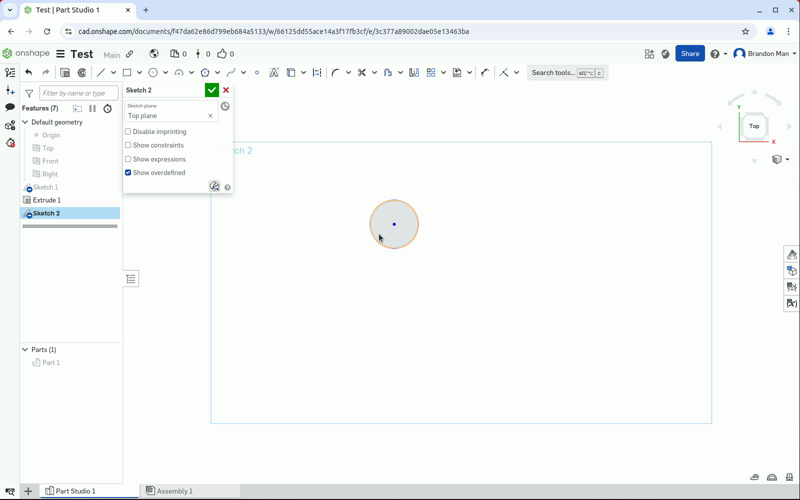
click(379, 233)
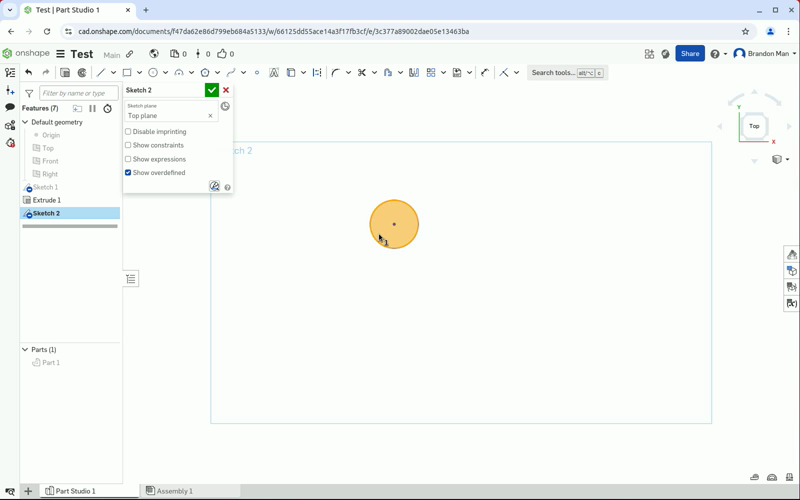
mouse_move(73, 352)
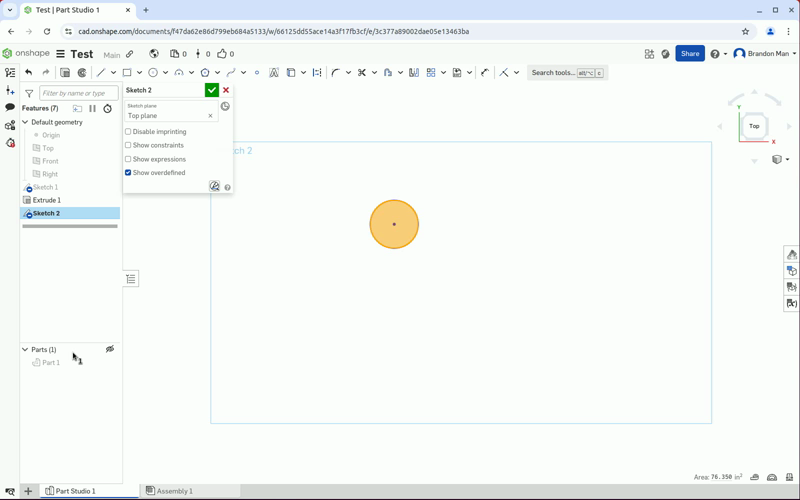
key(shift+y)
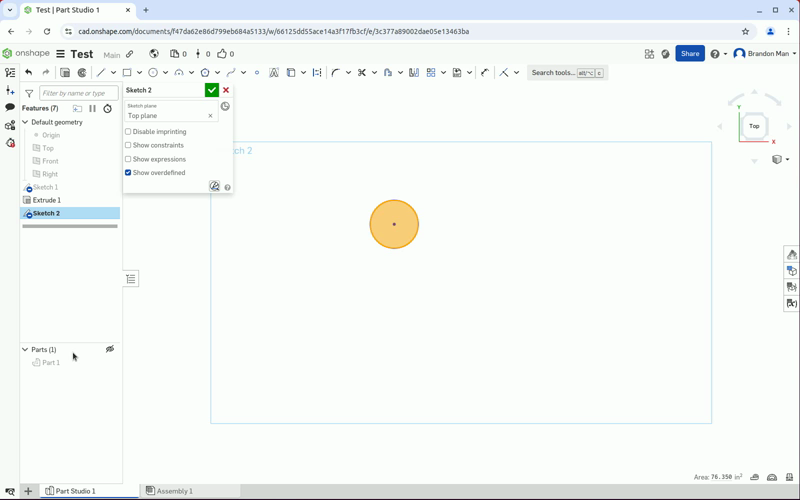
key(shift+e)
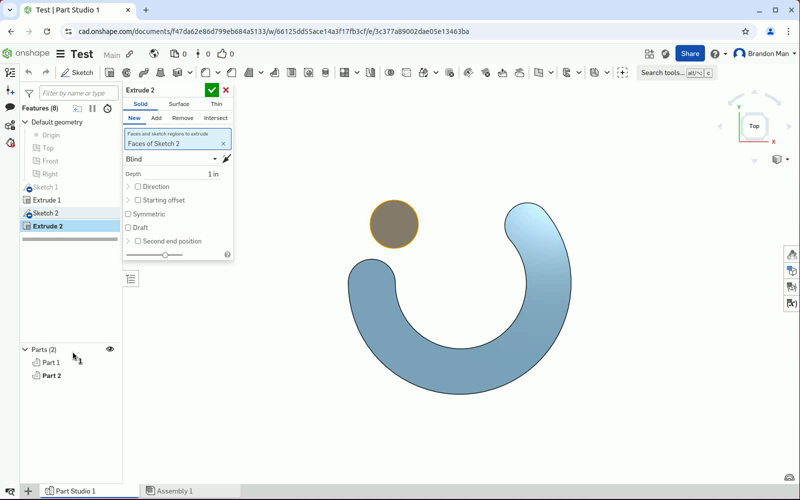
mouse_move(143, 106)
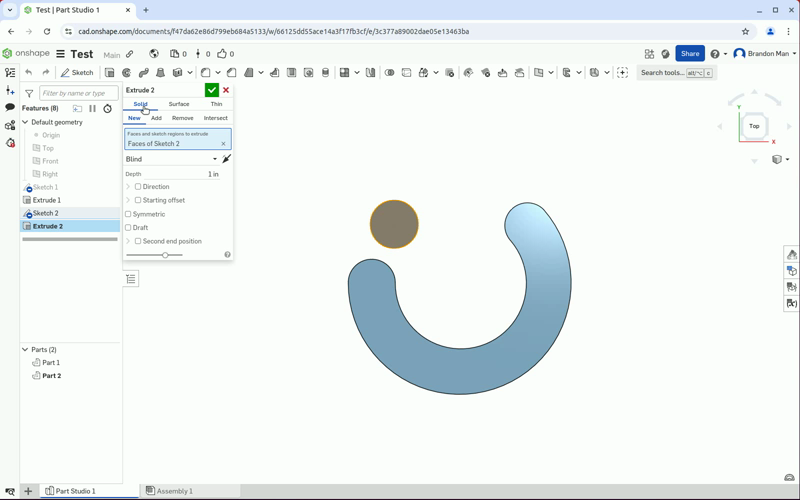
click(143, 106)
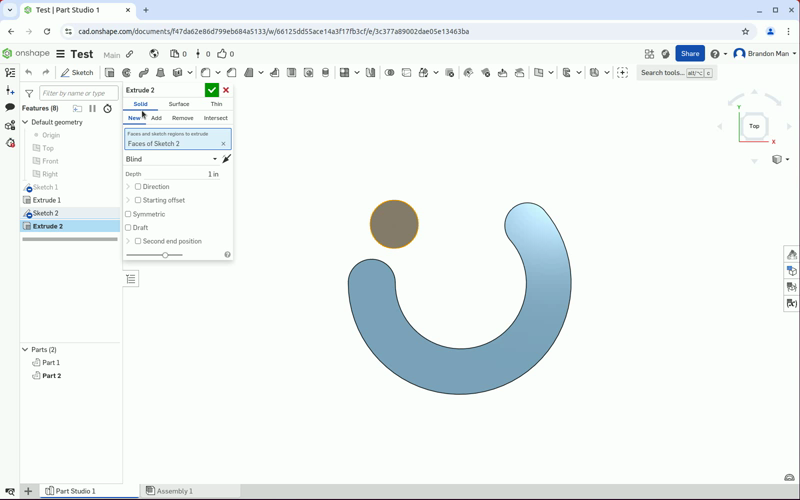
mouse_move(137, 120)
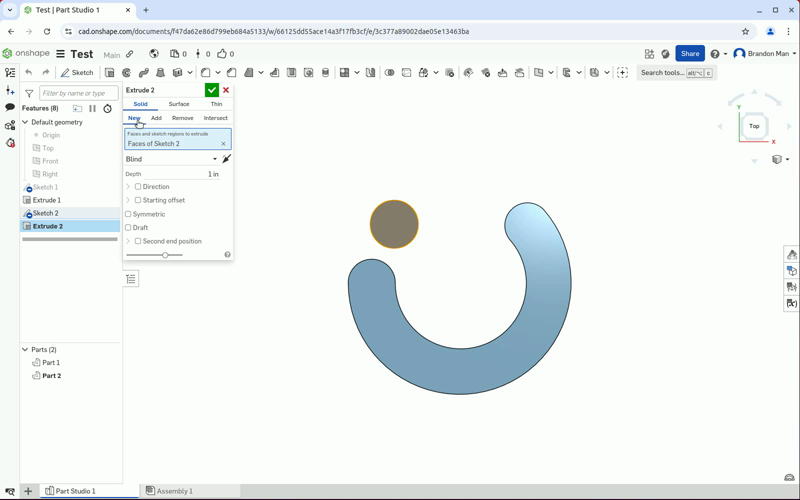
click(137, 120)
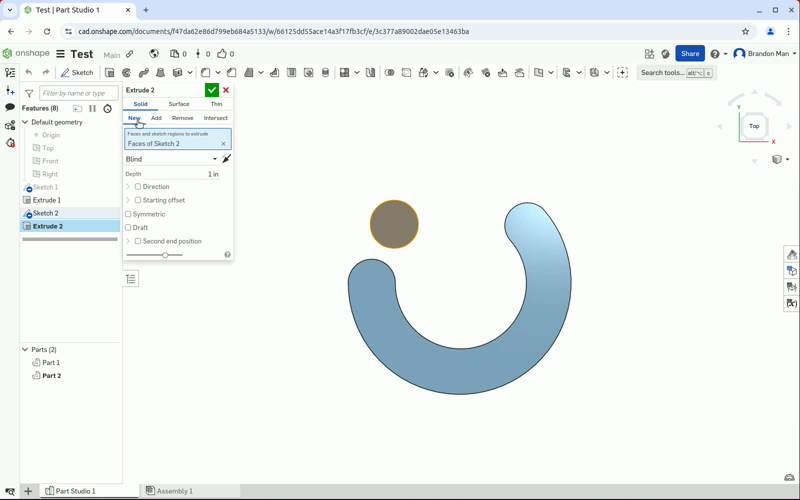
key(tab, 4)
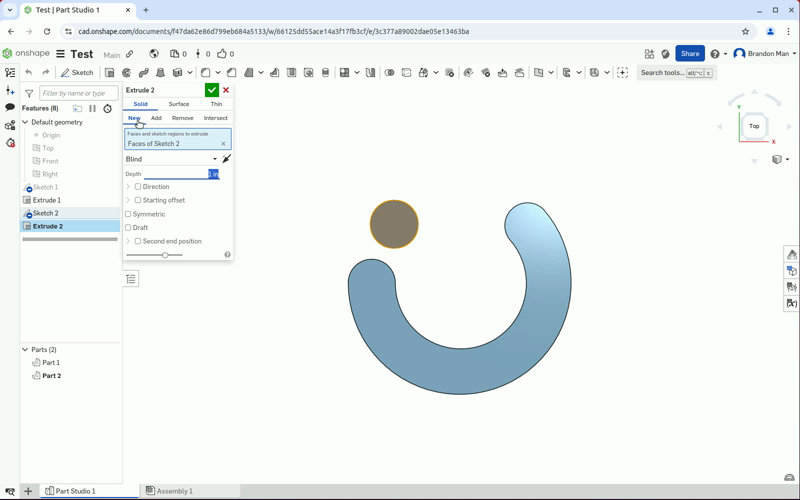
text(1.444)
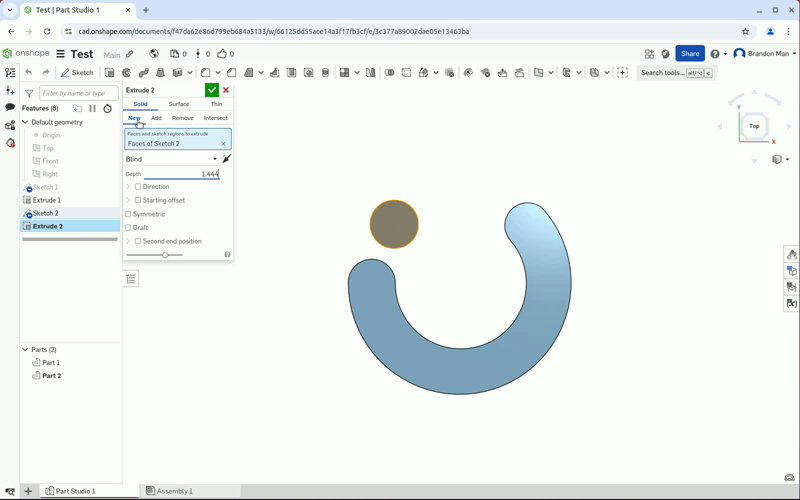
key(enter)
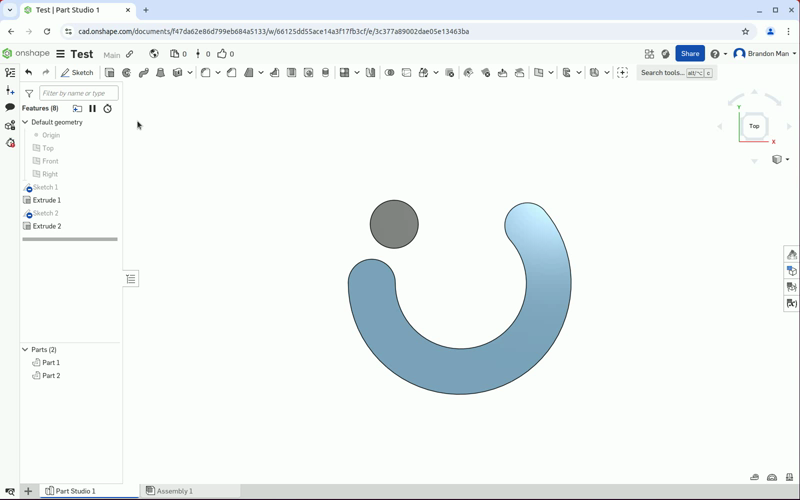
key(shift+h)
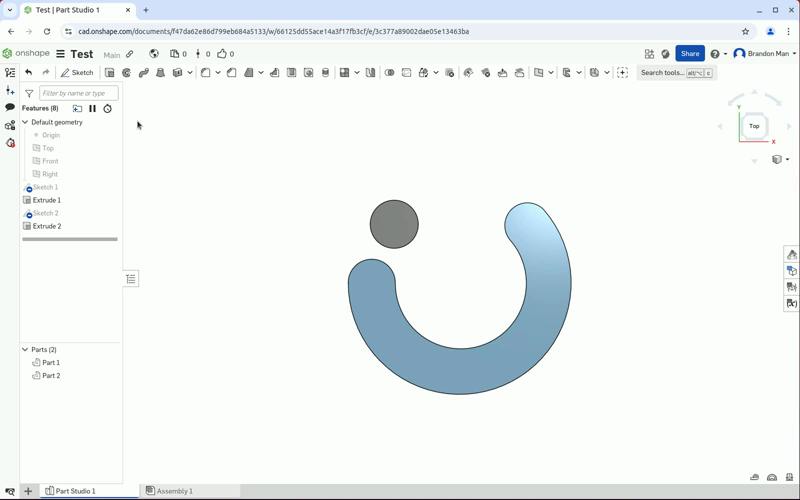
key(shift+h)
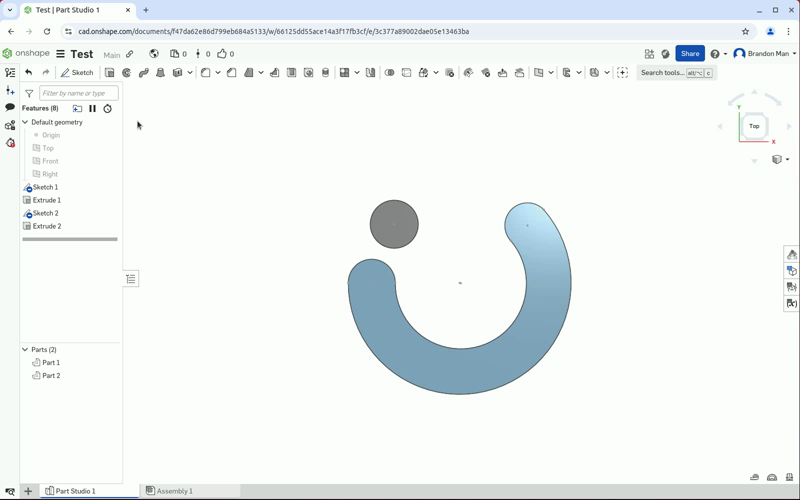
key(shift+7)
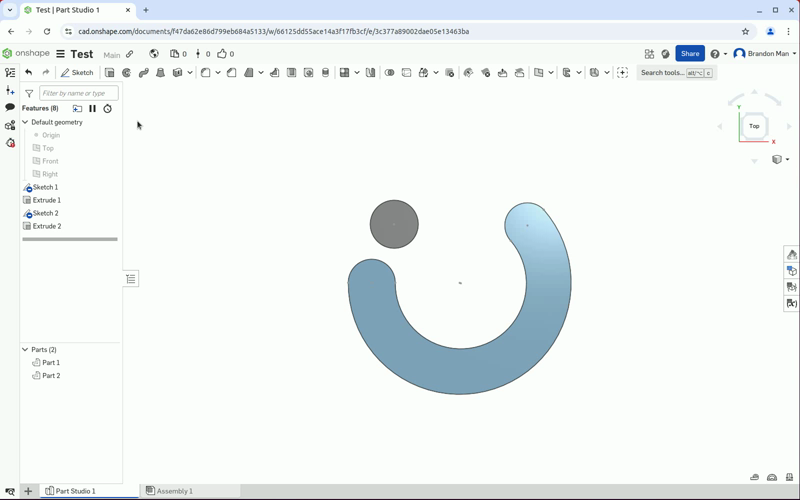
key(up, 3)
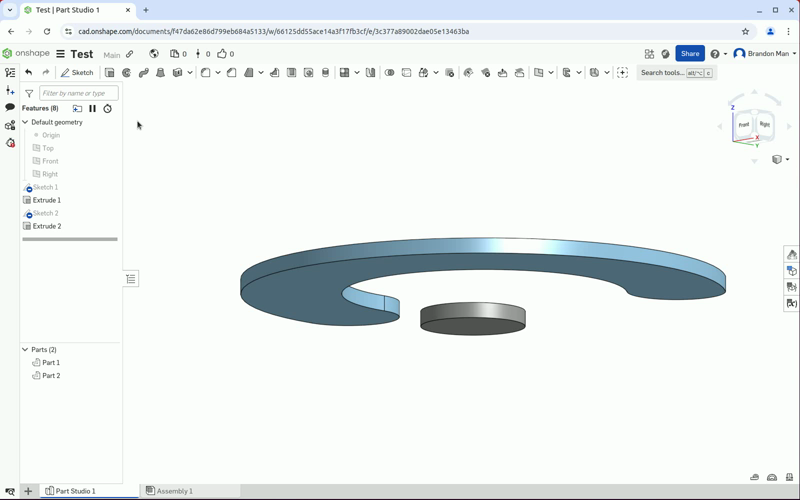
key(left, 3)
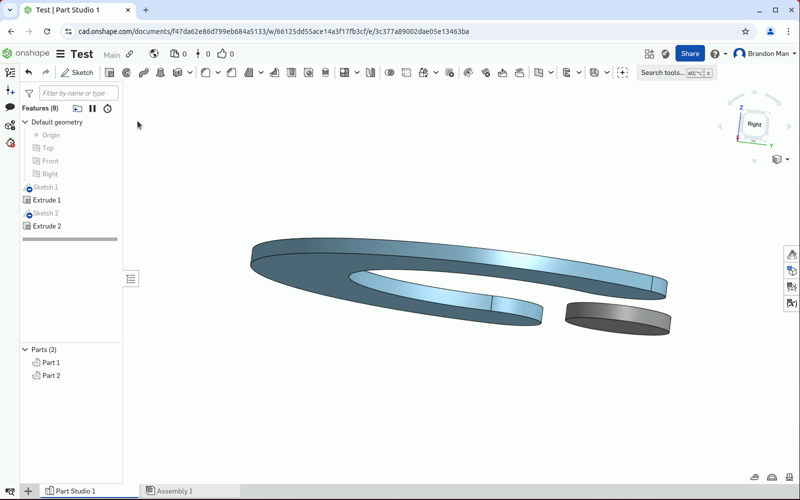
key(right, 3)
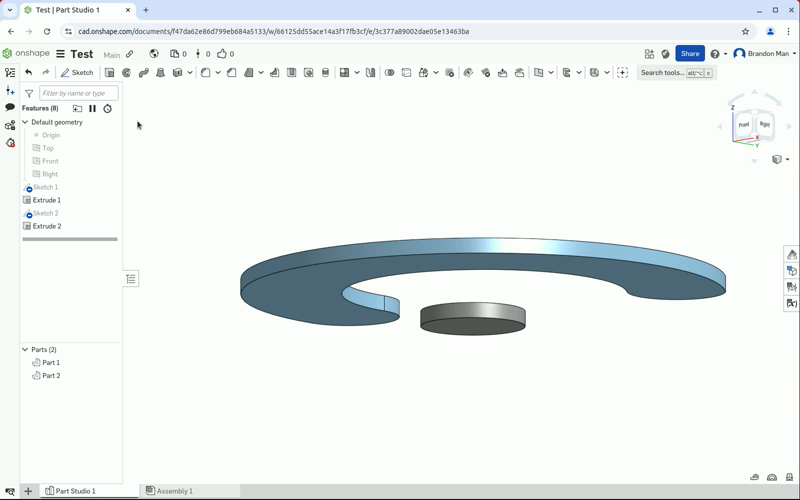
key(down, 3)
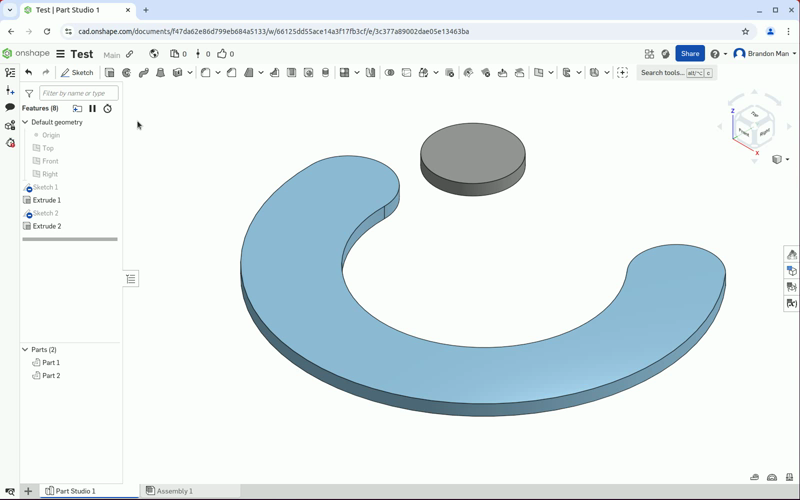
mouse_move(73, 189)
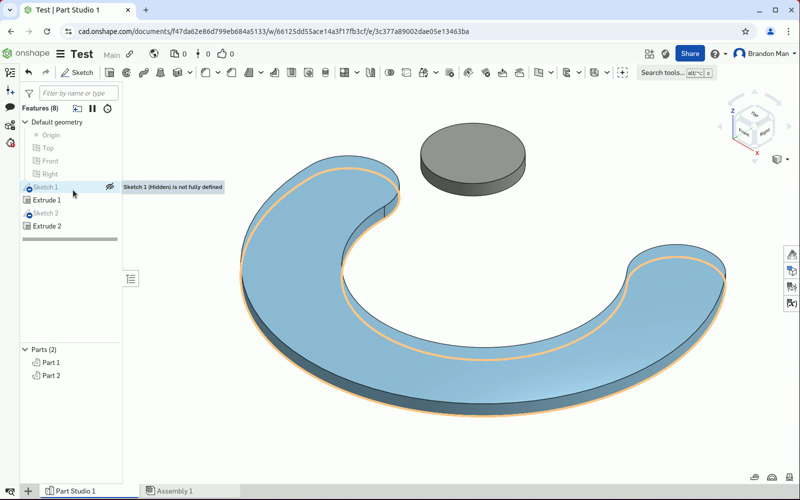
click(73, 189)